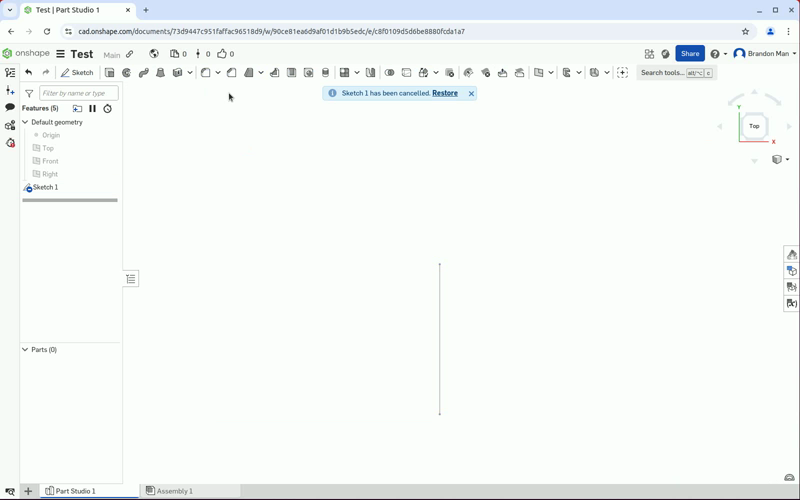
key(shift+h)
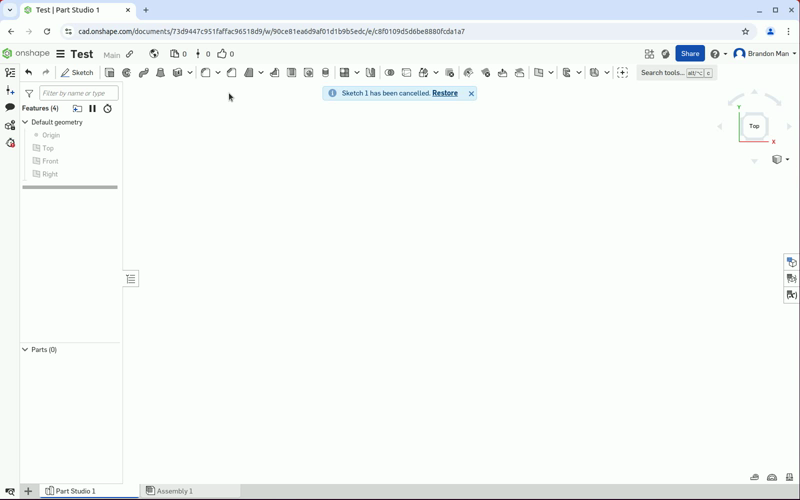
mouse_move(73, 352)
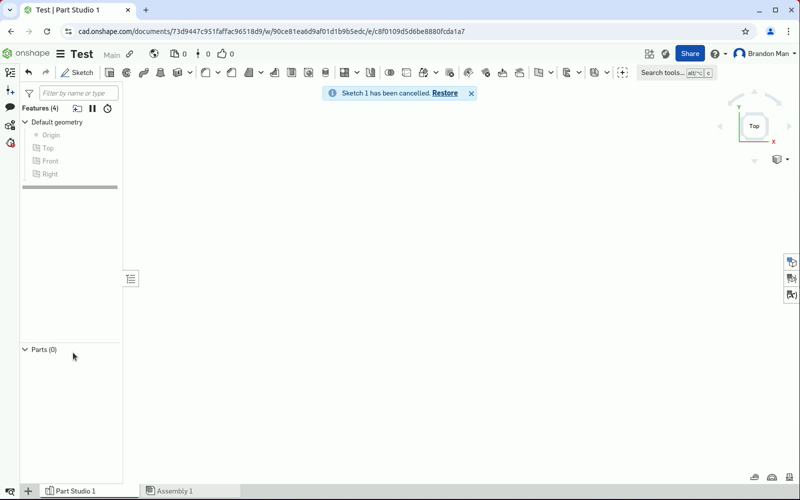
key(y)
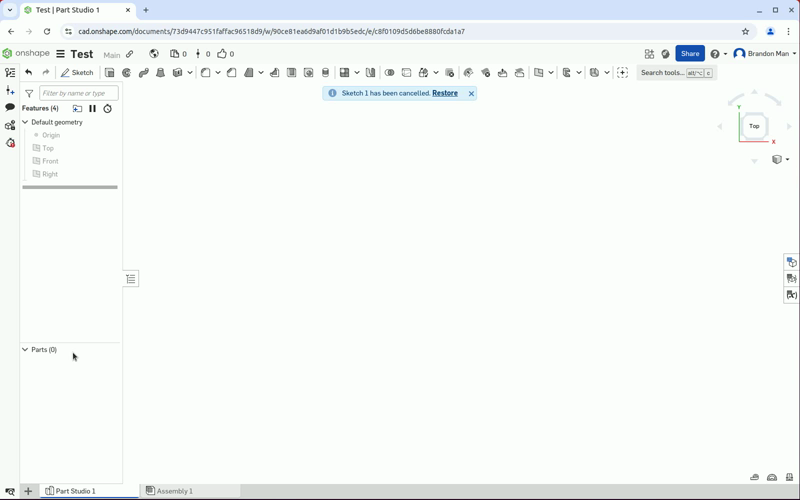
key(shift+p)
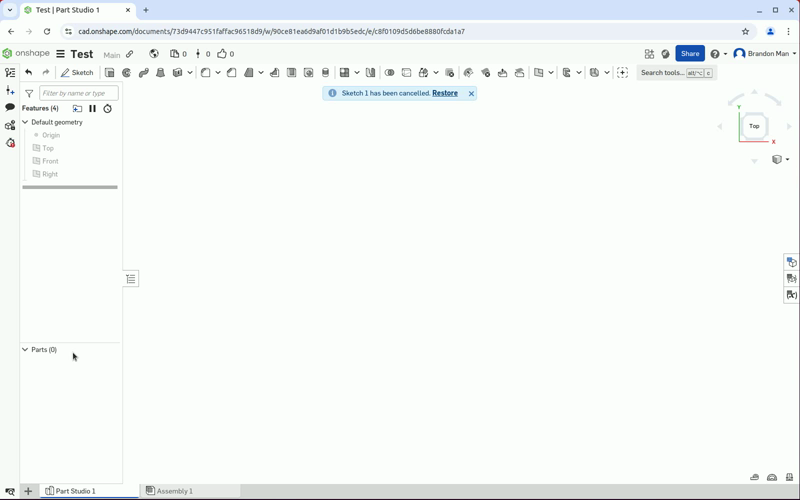
key(space)
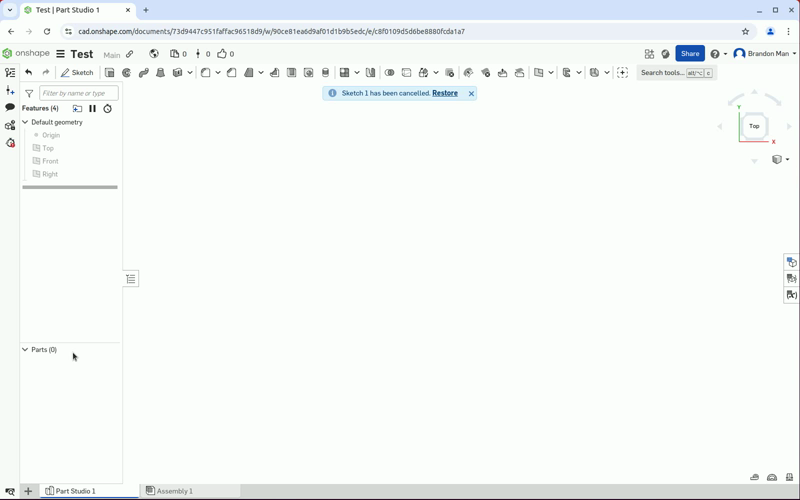
key_down(shift)
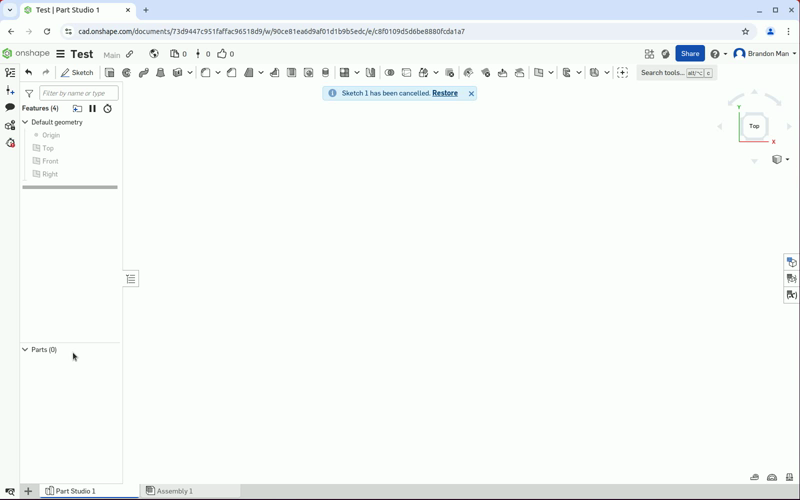
key(up)
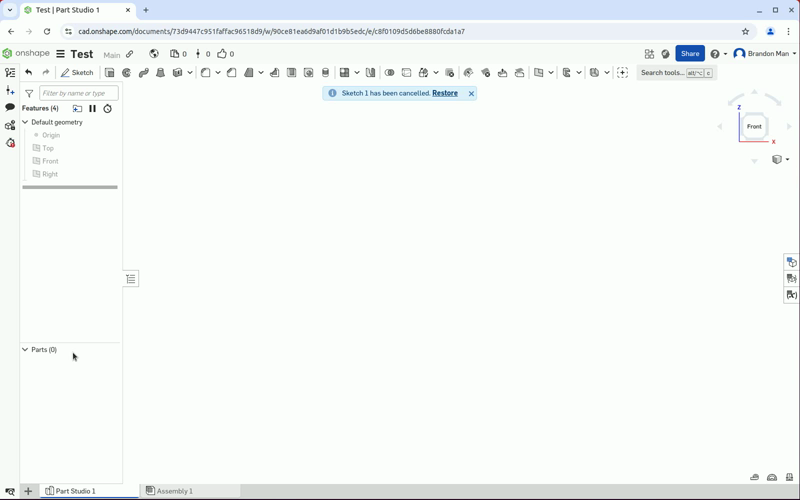
key_up(shift)
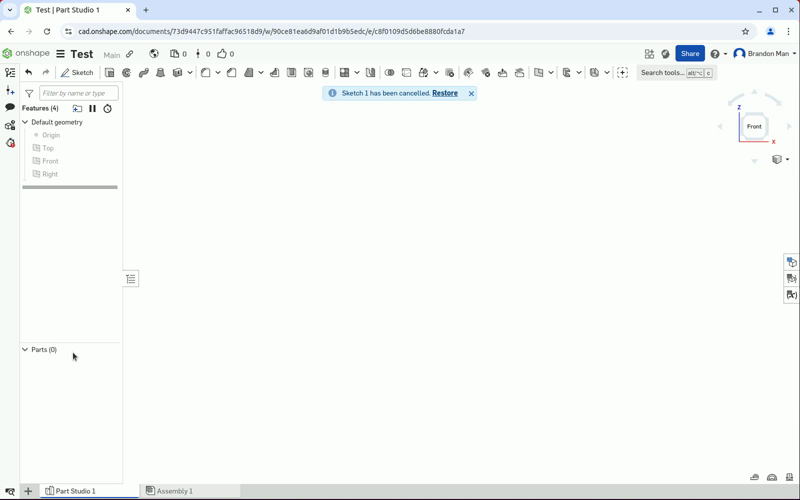
key(space)
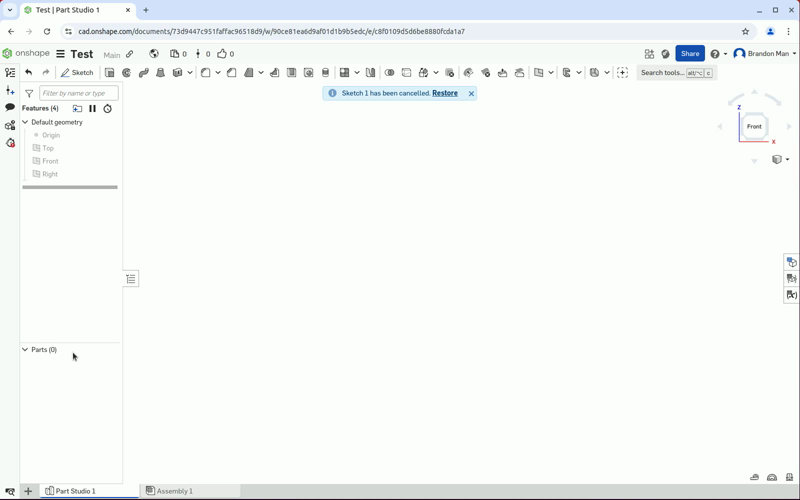
key_down(shift)
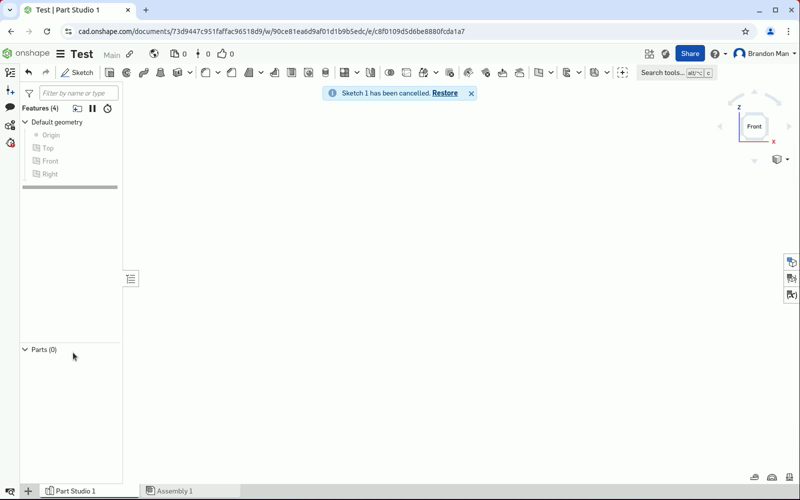
key(left)
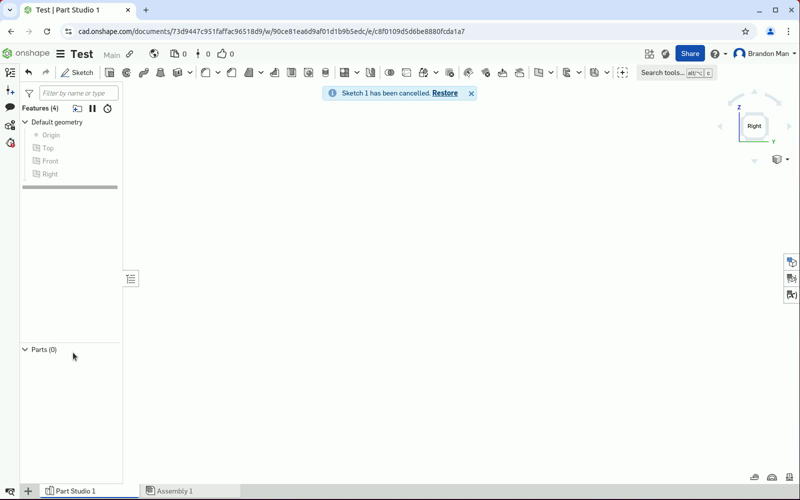
key_up(shift)
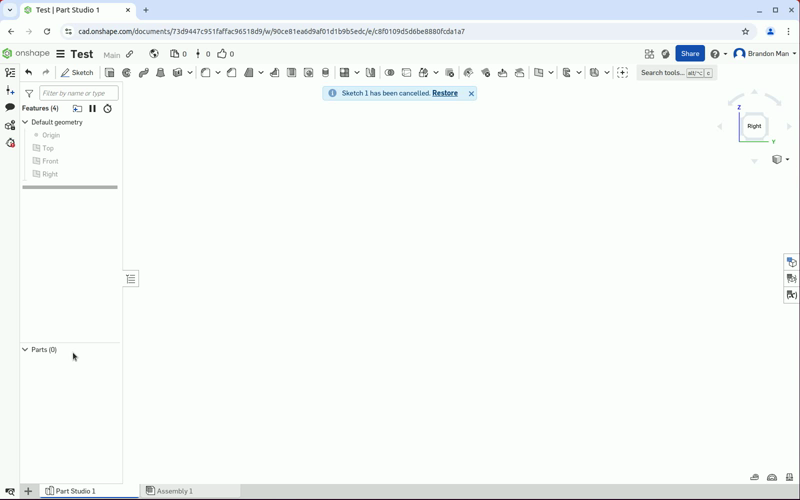
mouse_move(73, 352)
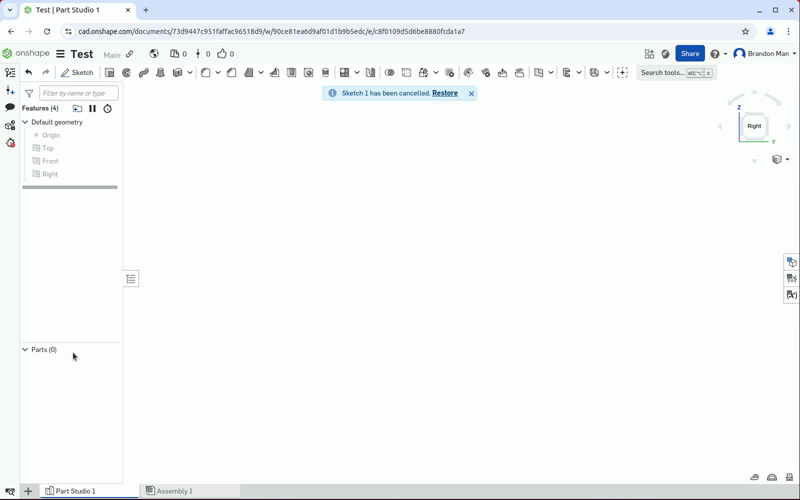
key(shift+y)
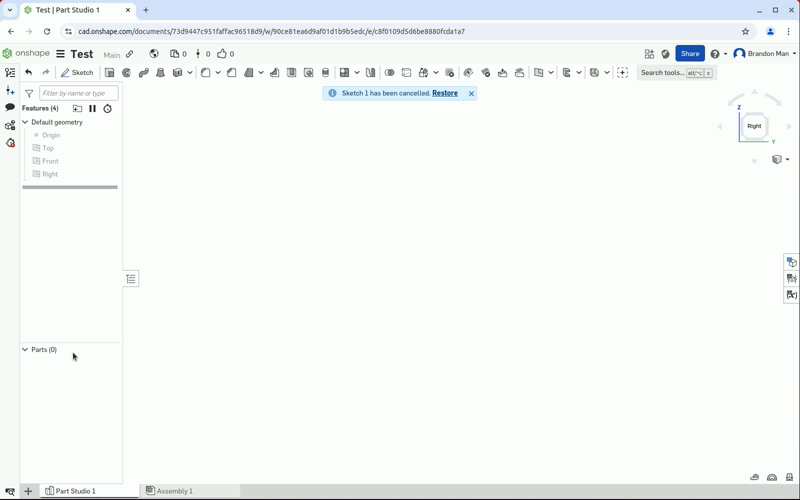
key(shift+s)
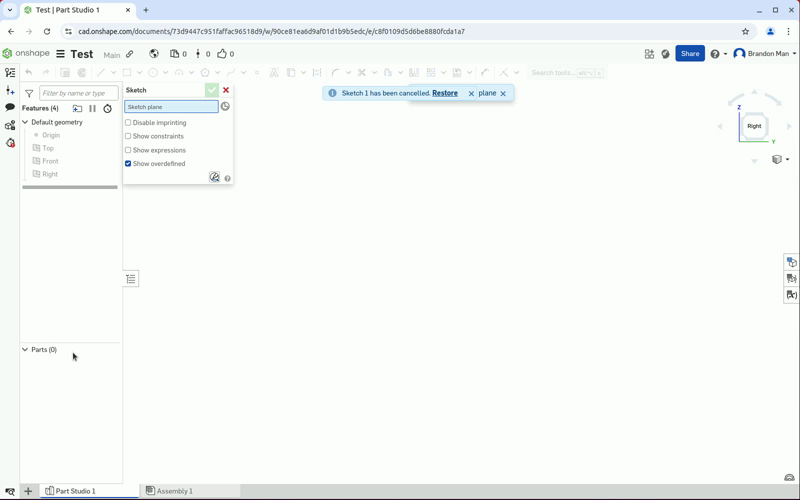
mouse_move(73, 176)
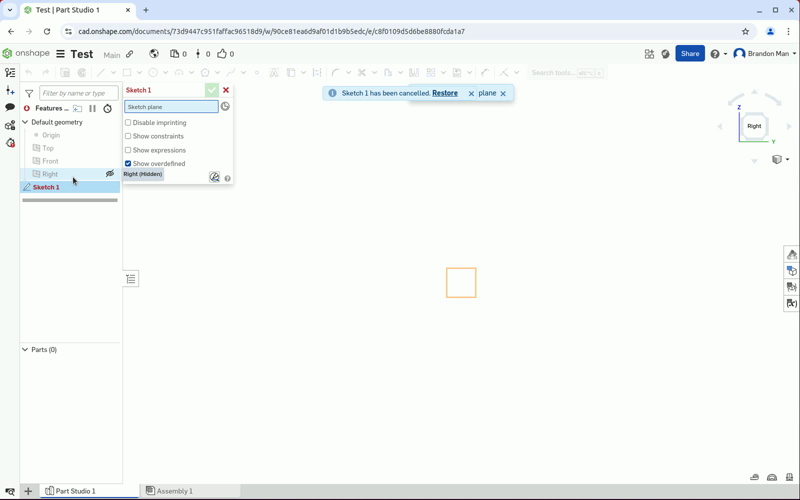
click(73, 176)
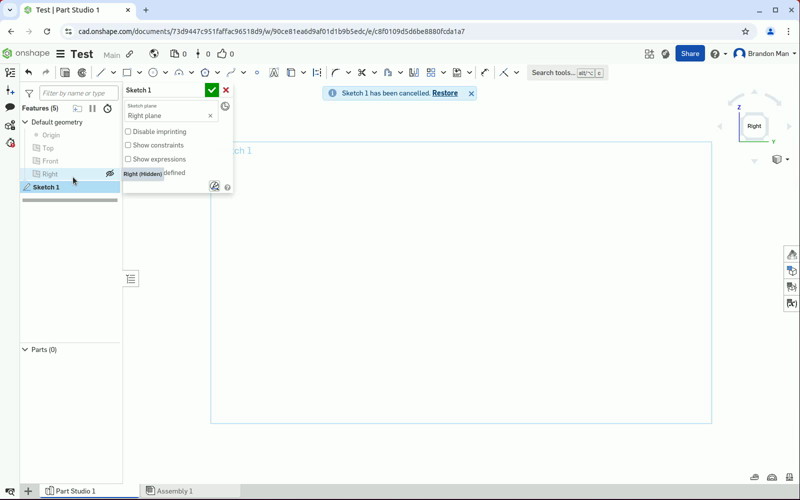
mouse_move(73, 352)
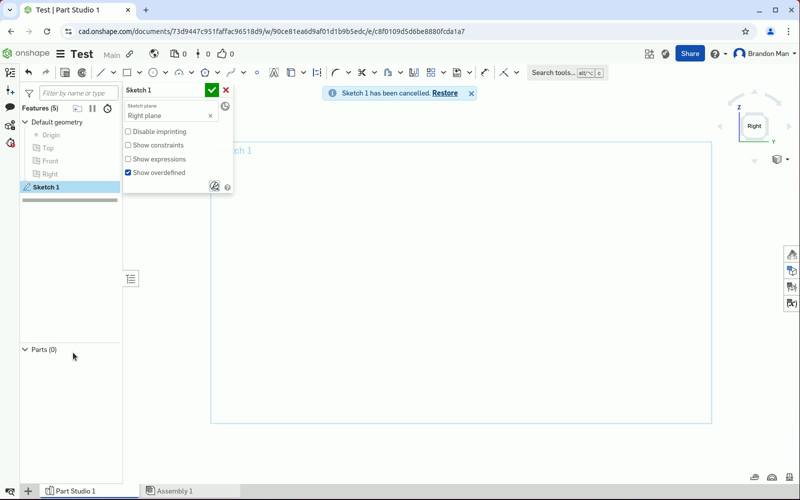
key(y)
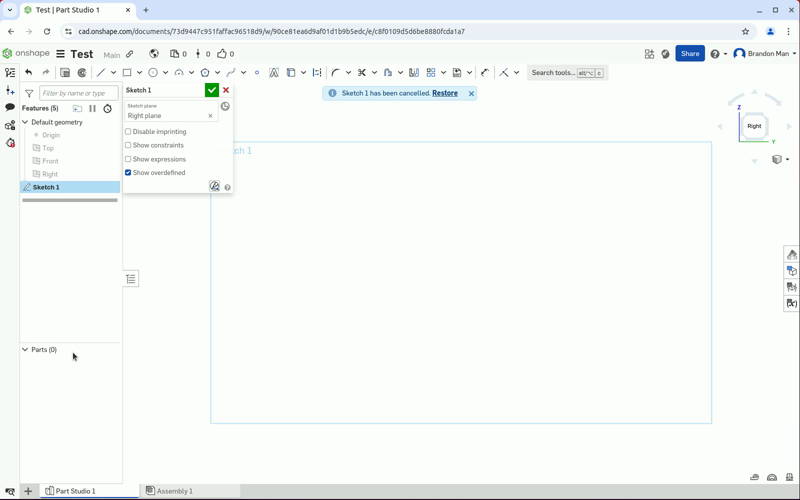
key(c)
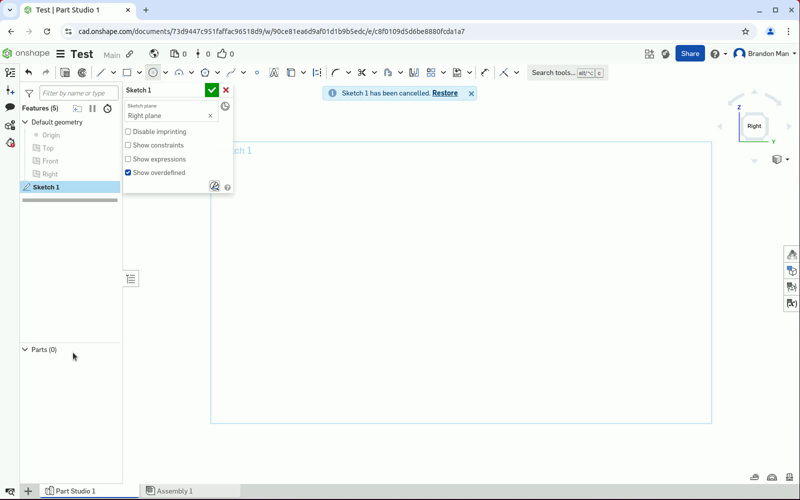
key_down(shift)
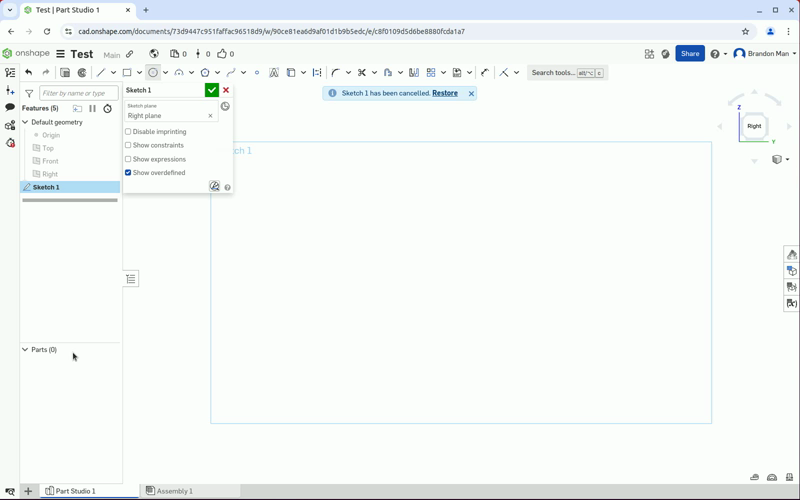
mouse_move(461, 282)
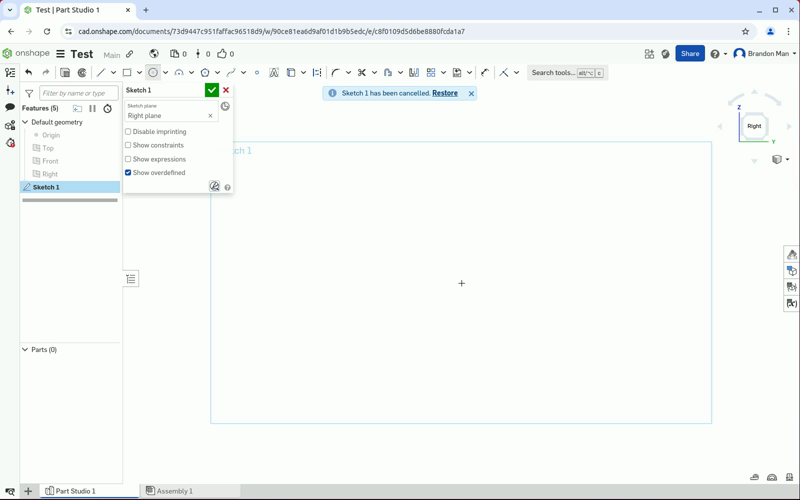
click(461, 282)
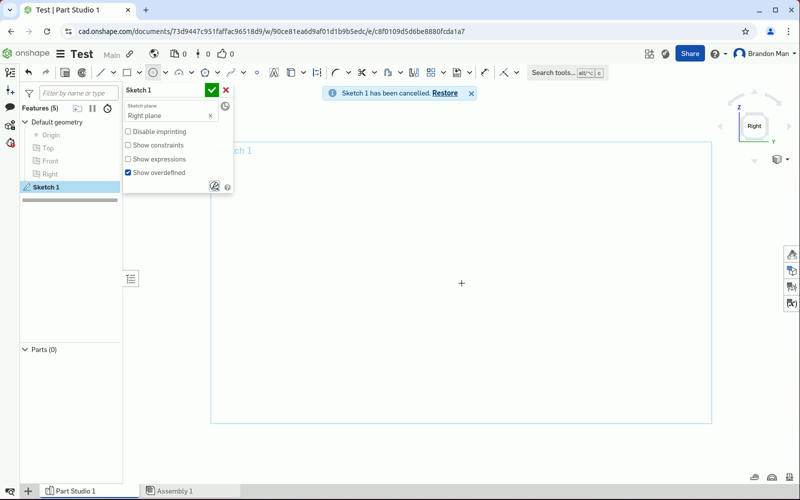
key_up(shift)
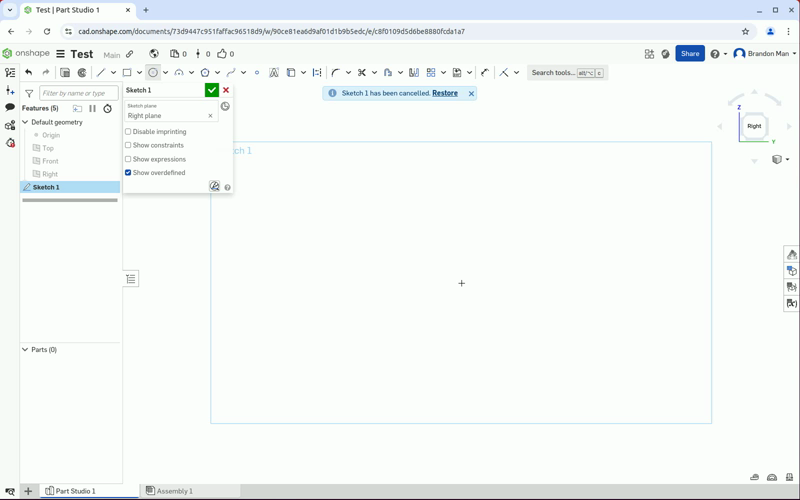
mouse_move(484, 282)
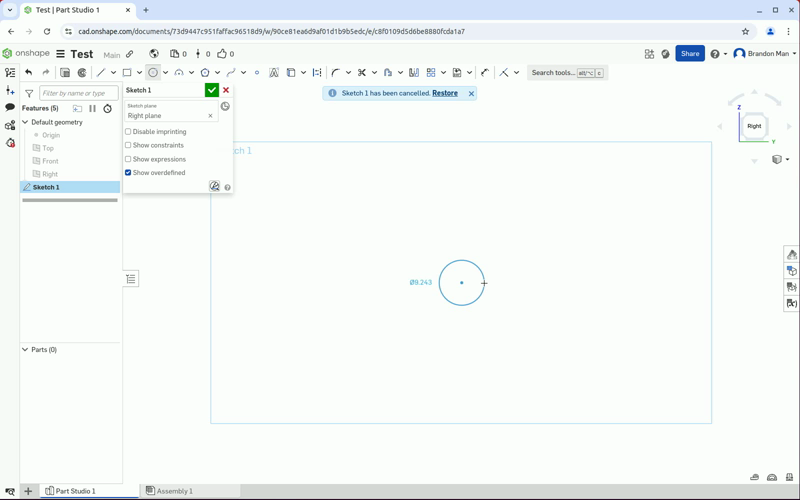
click(484, 282)
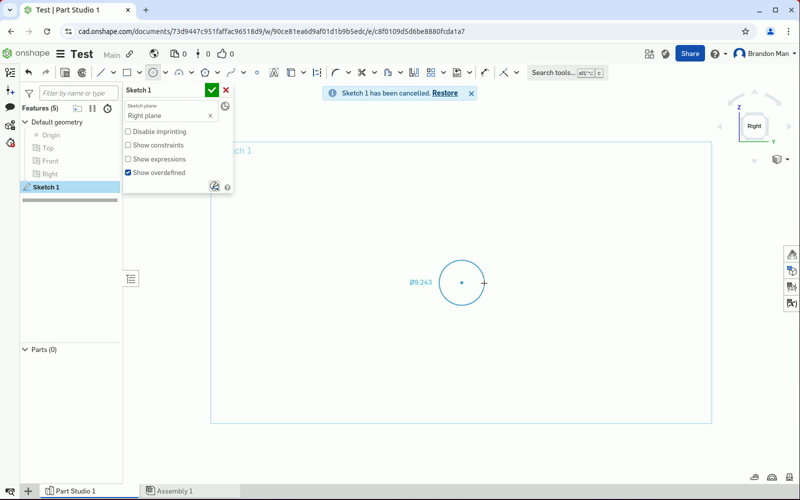
key(esc)
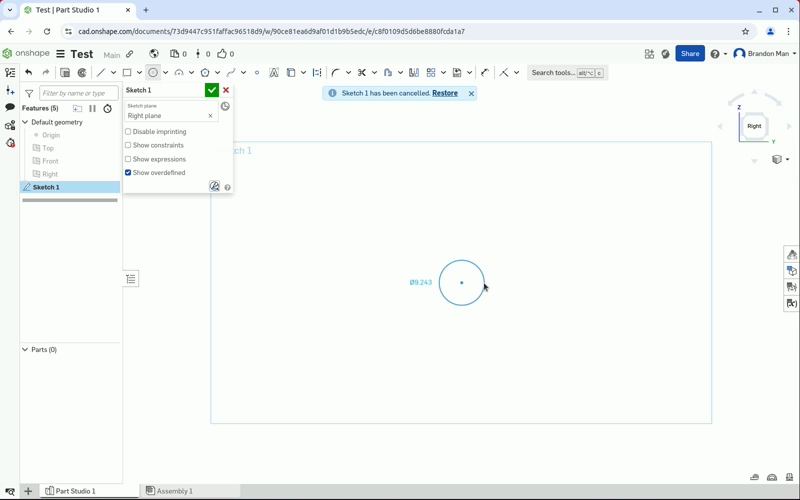
mouse_move(446, 283)
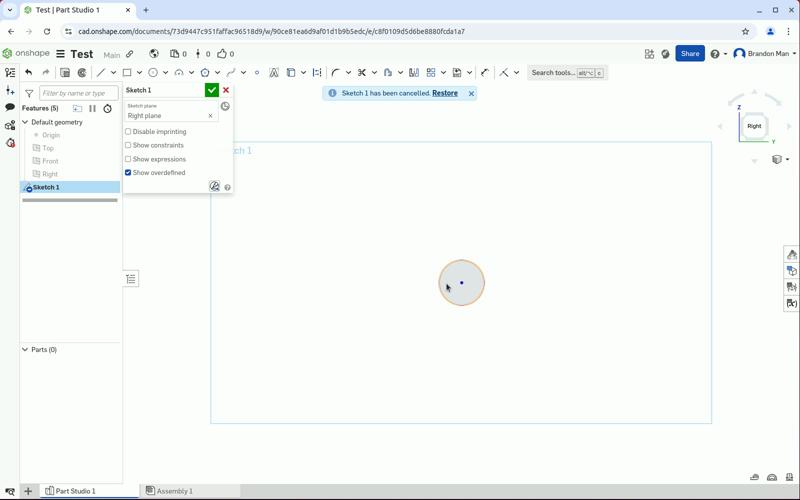
scroll(6)
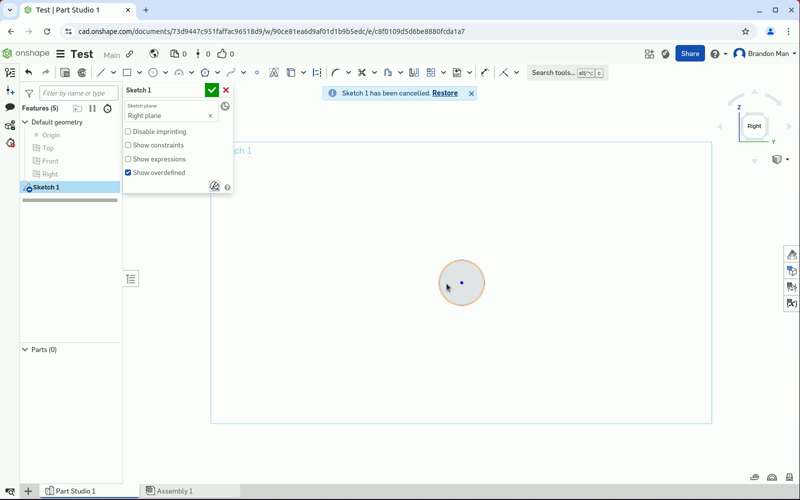
scroll(6)
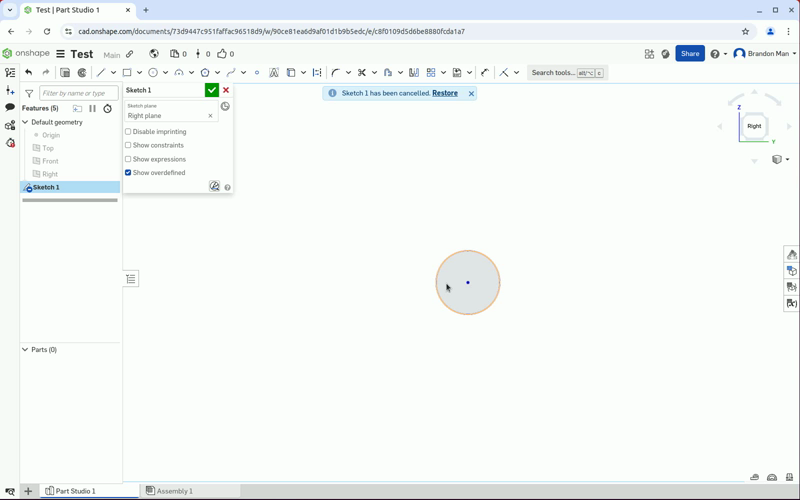
scroll(6)
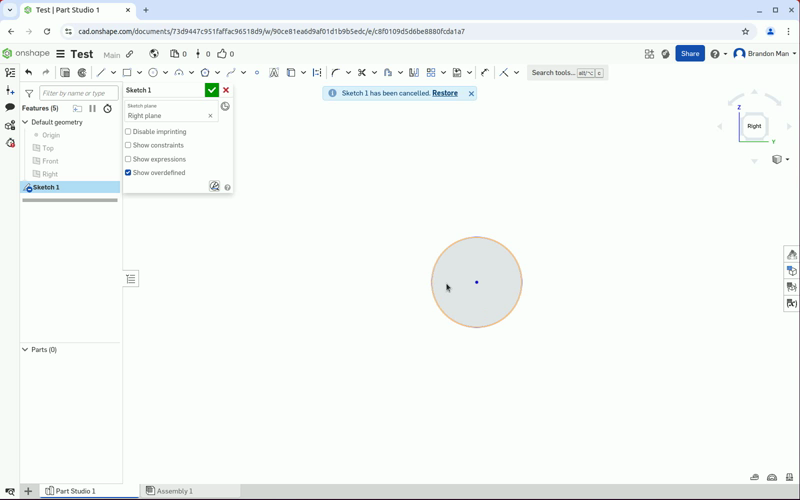
scroll(6)
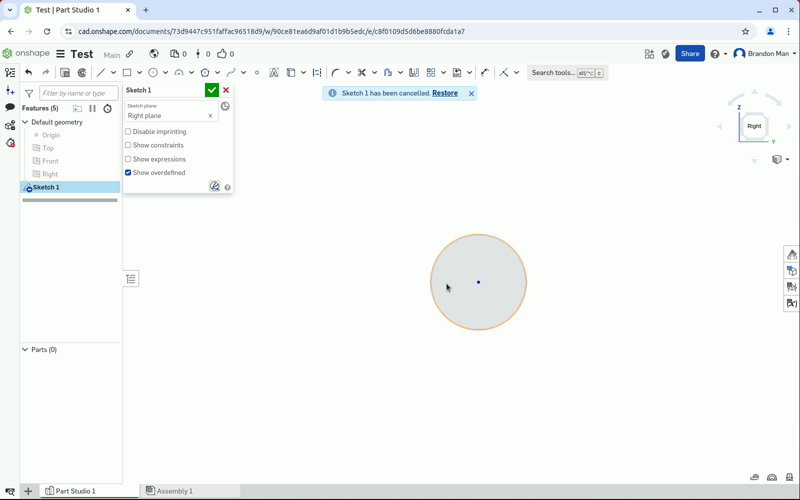
scroll(6)
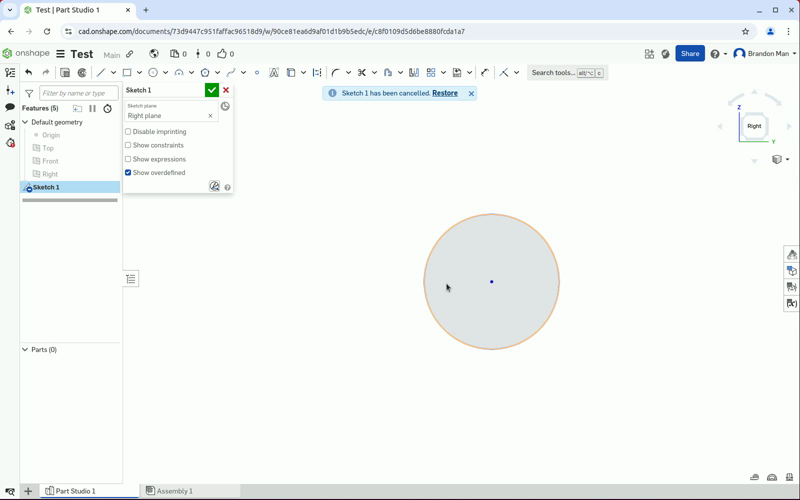
scroll(6)
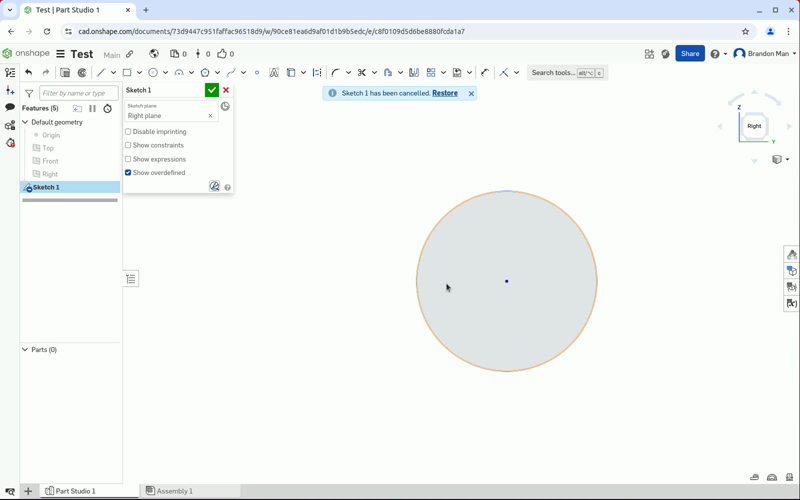
scroll(6)
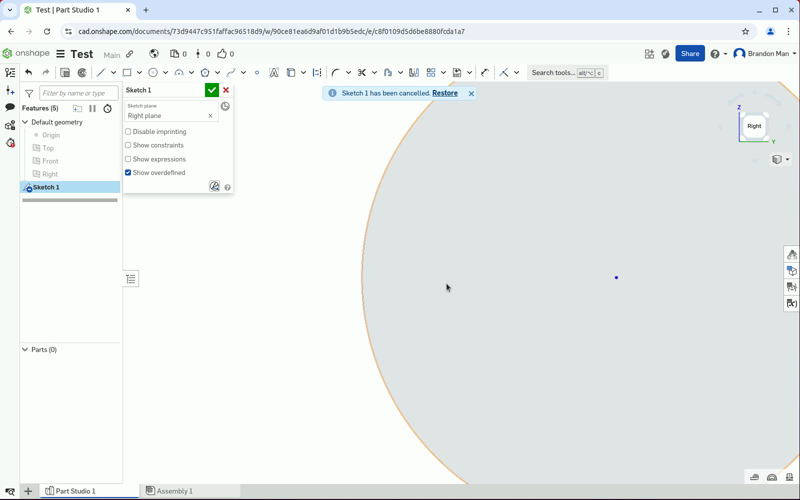
click(446, 283)
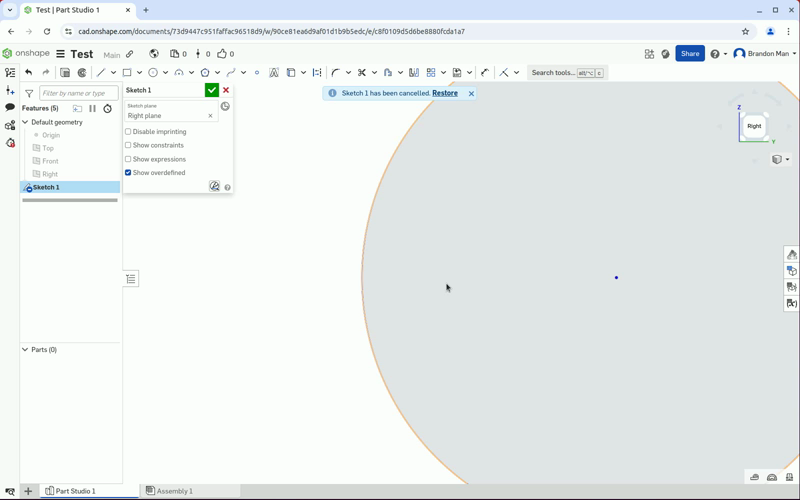
scroll(-6)
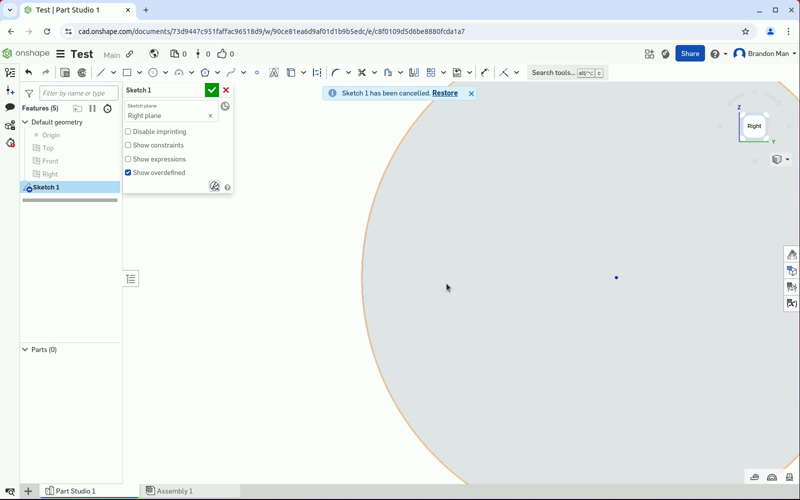
scroll(-6)
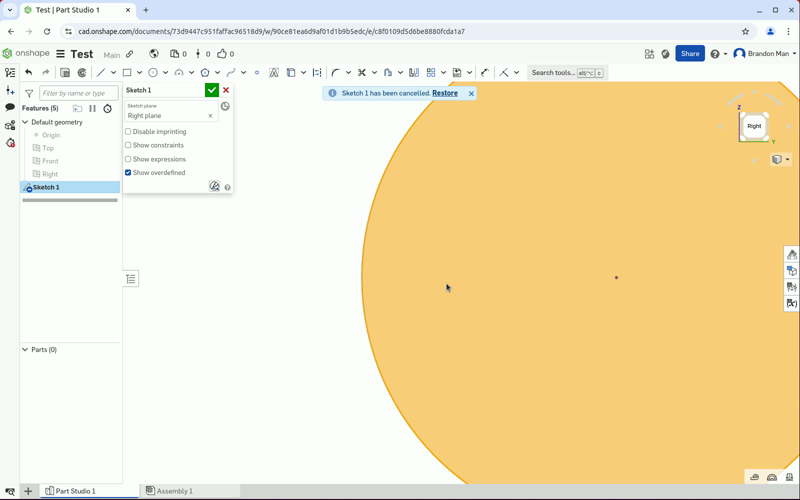
scroll(-6)
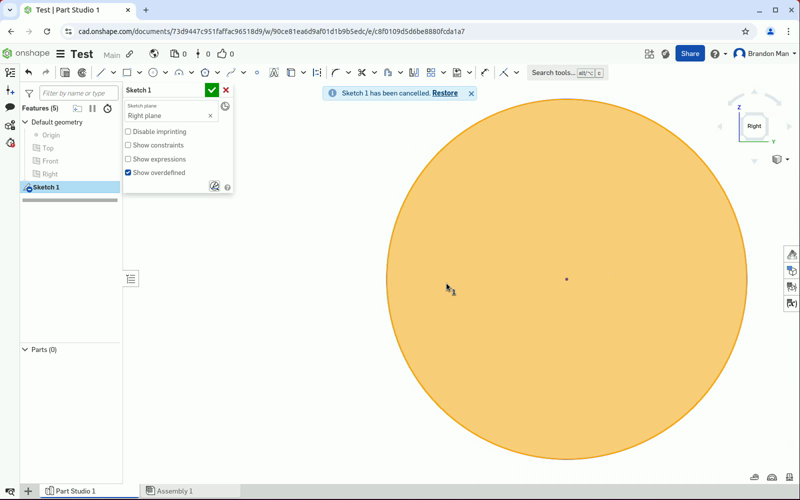
scroll(-6)
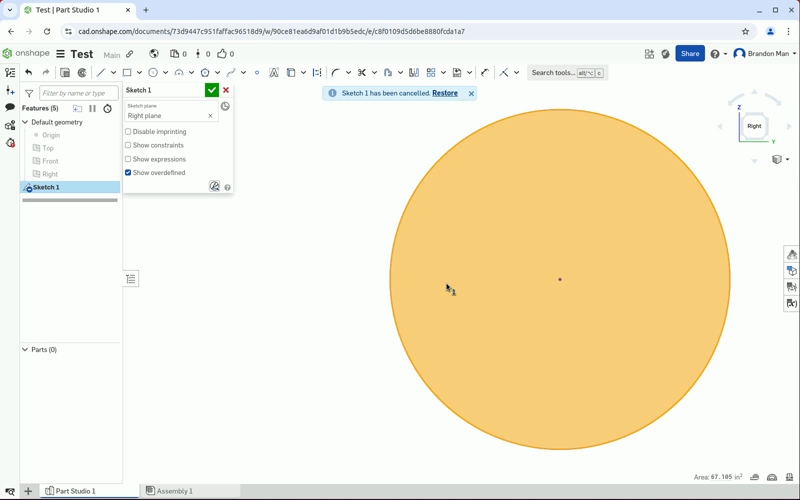
scroll(-6)
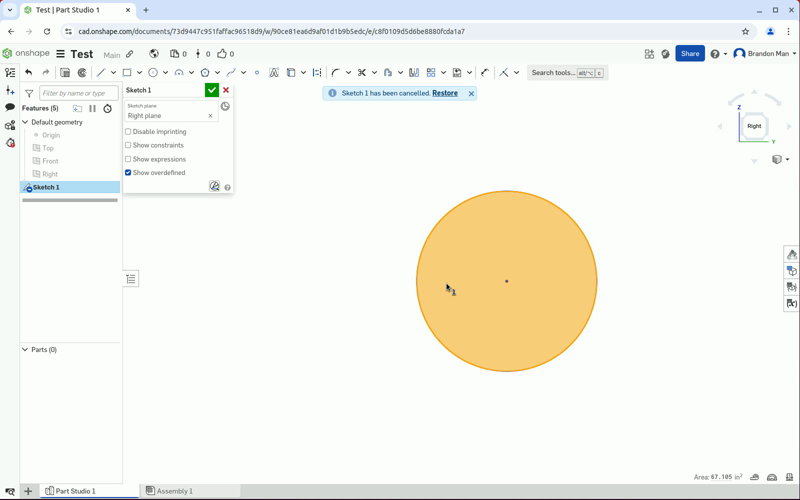
scroll(-6)
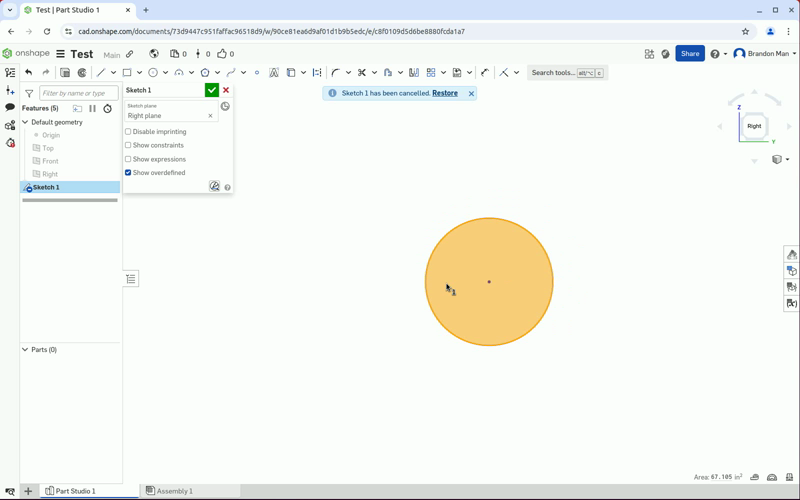
scroll(-6)
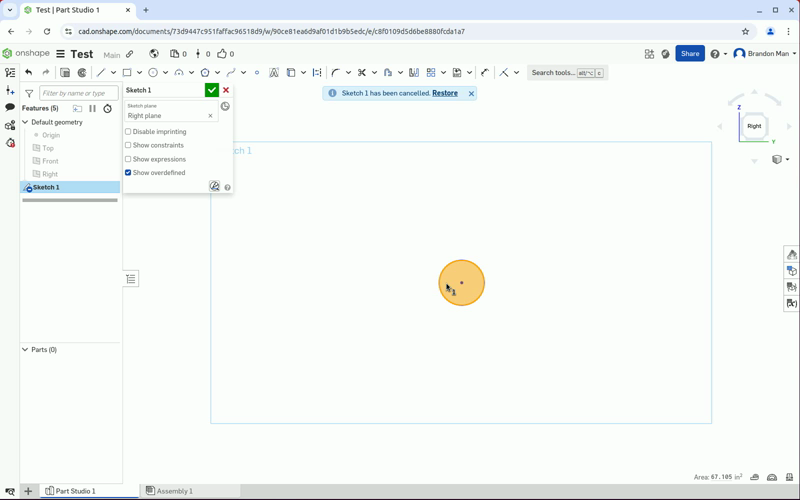
mouse_move(73, 352)
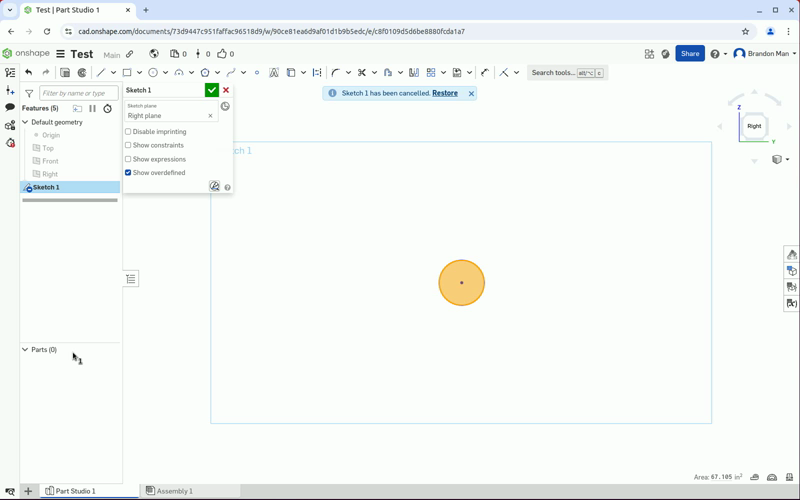
key(shift+y)
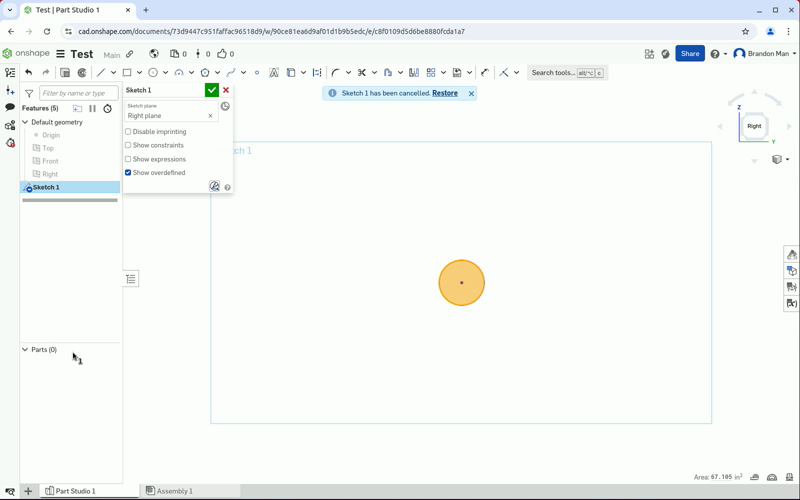
key(shift+e)
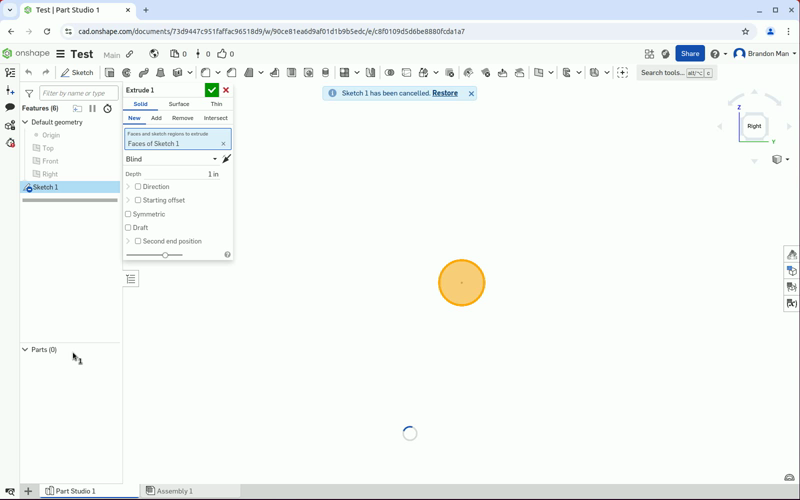
mouse_move(143, 106)
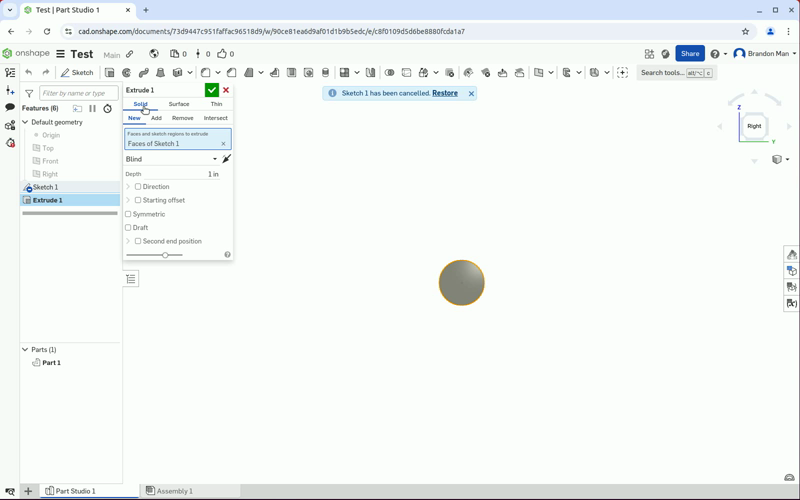
click(143, 106)
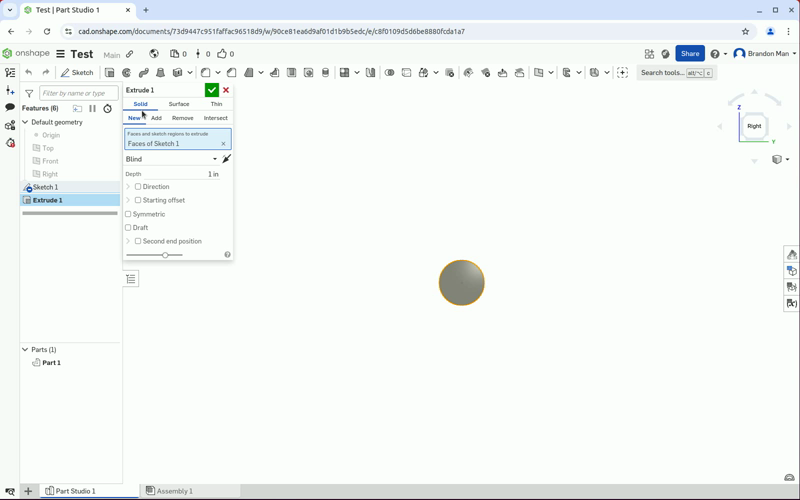
mouse_move(137, 120)
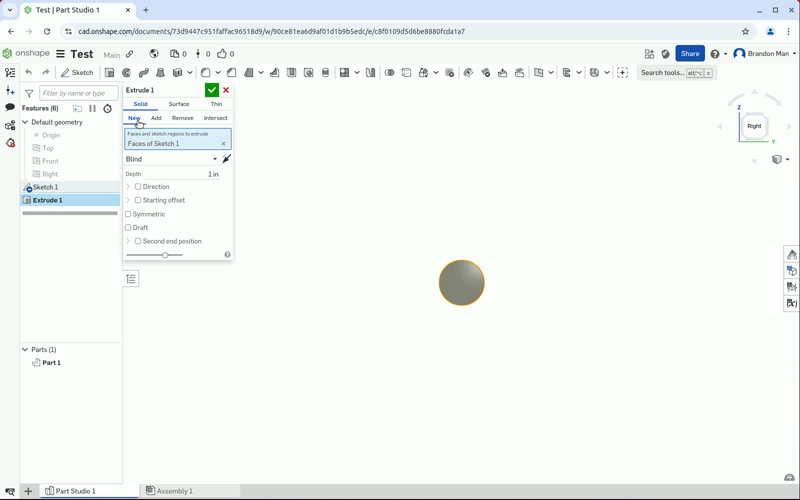
click(137, 120)
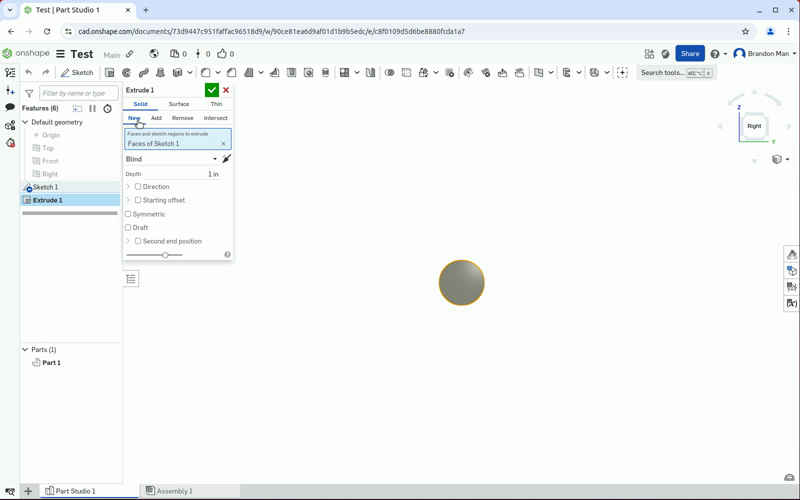
key(tab, 4)
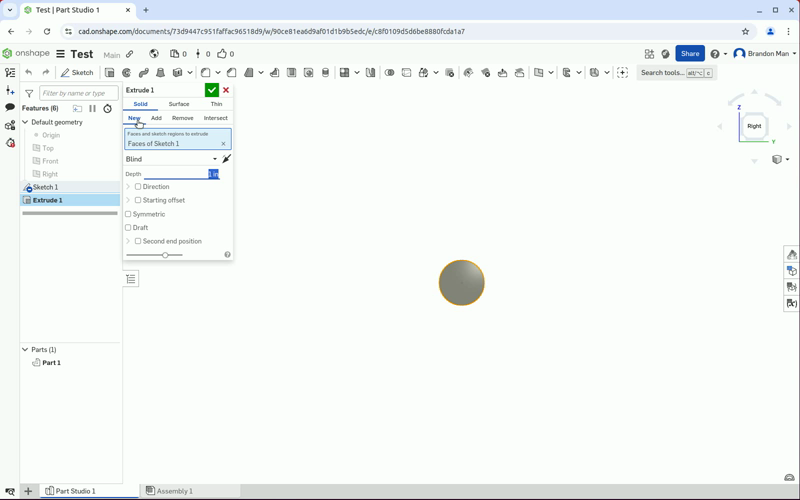
text(4.814)
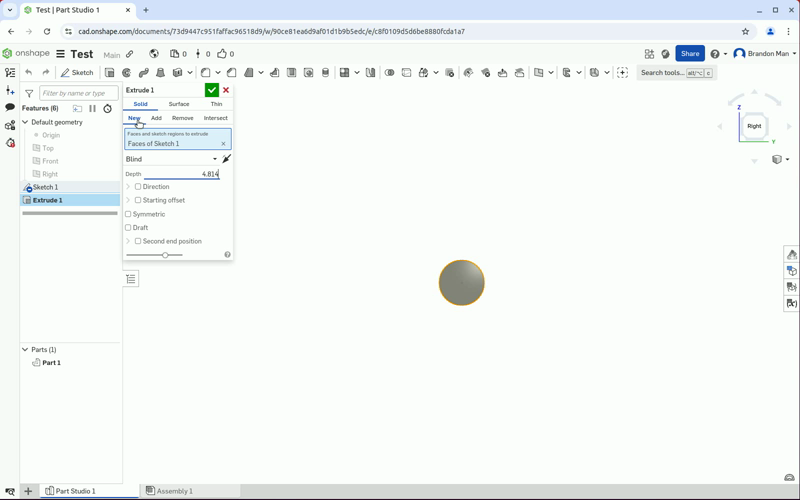
key(enter)
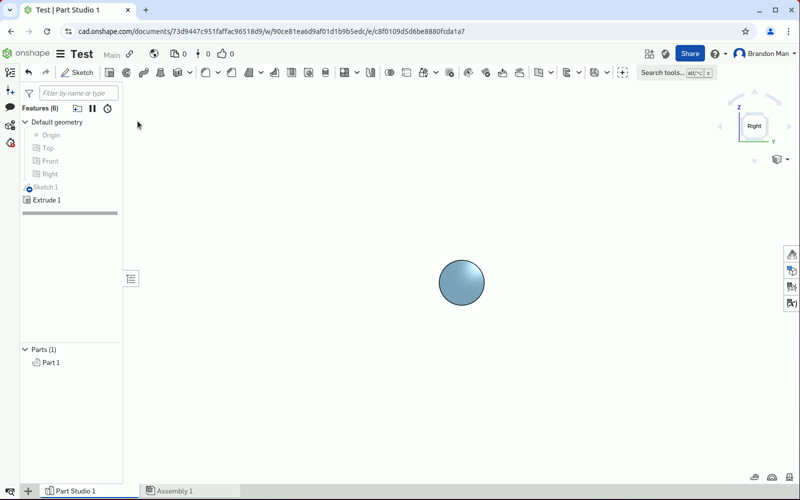
key(shift+h)
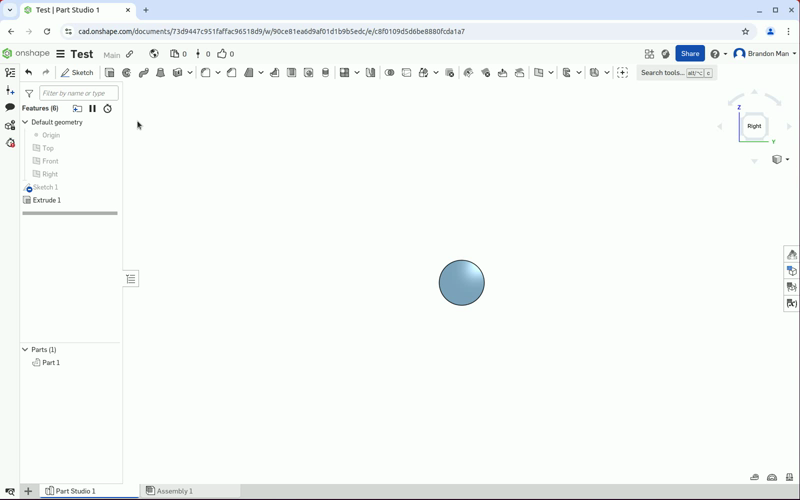
key(shift+h)
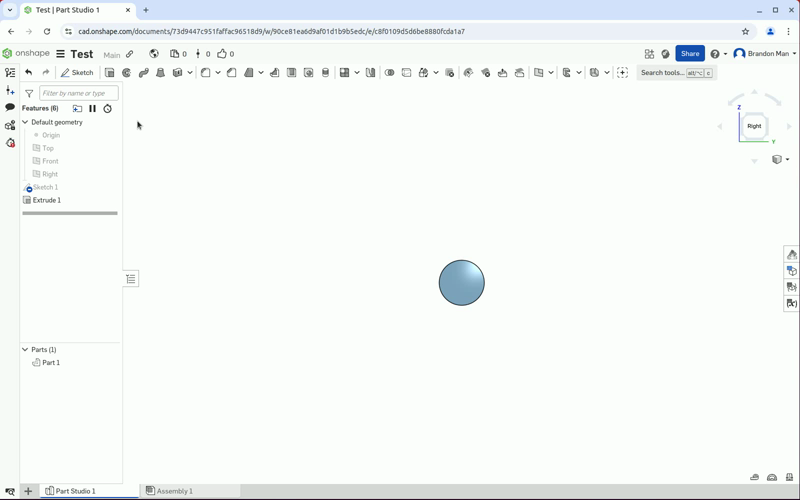
mouse_move(73, 189)
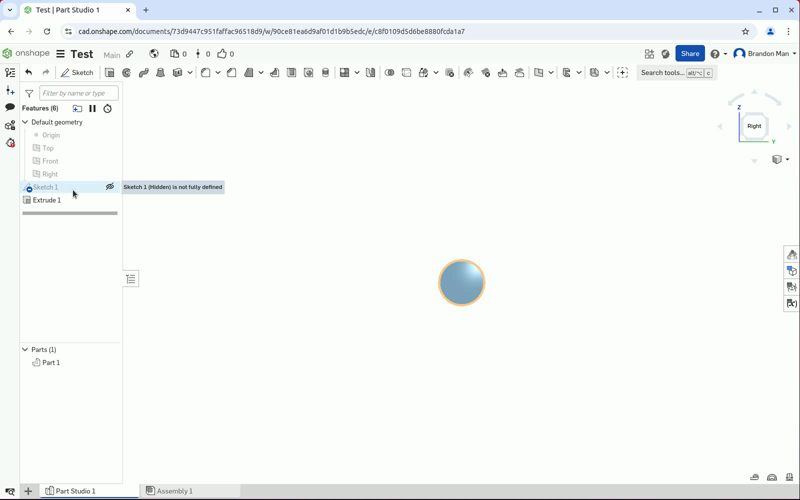
click(73, 189)
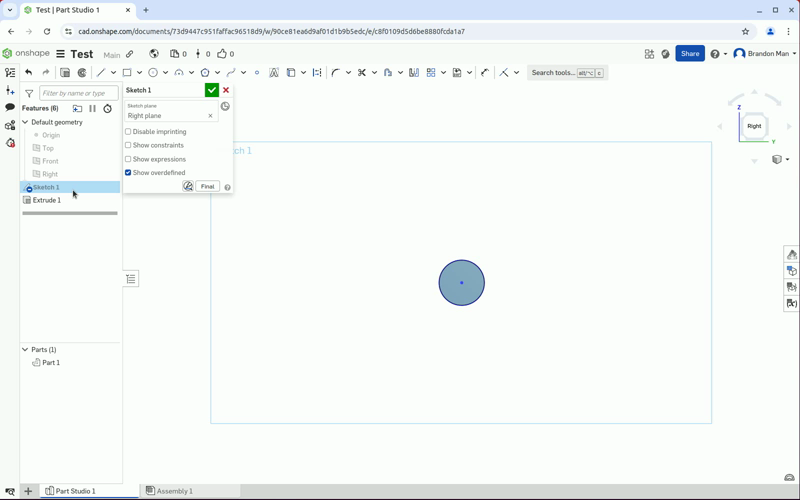
mouse_move(229, 92)
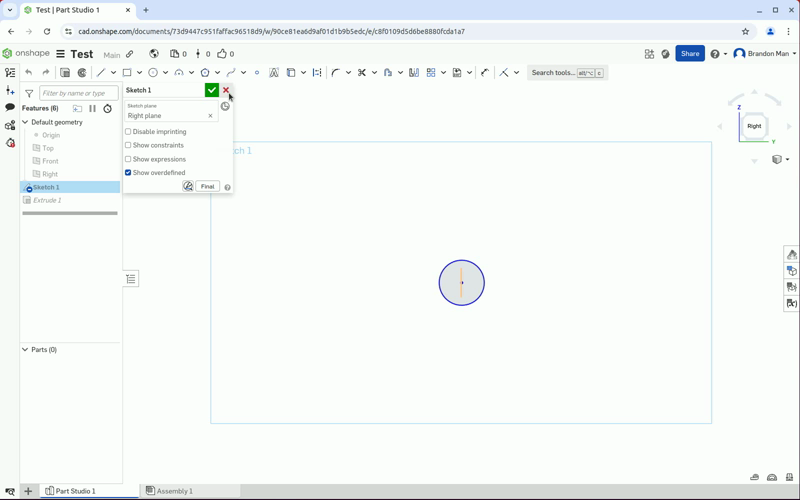
click(229, 92)
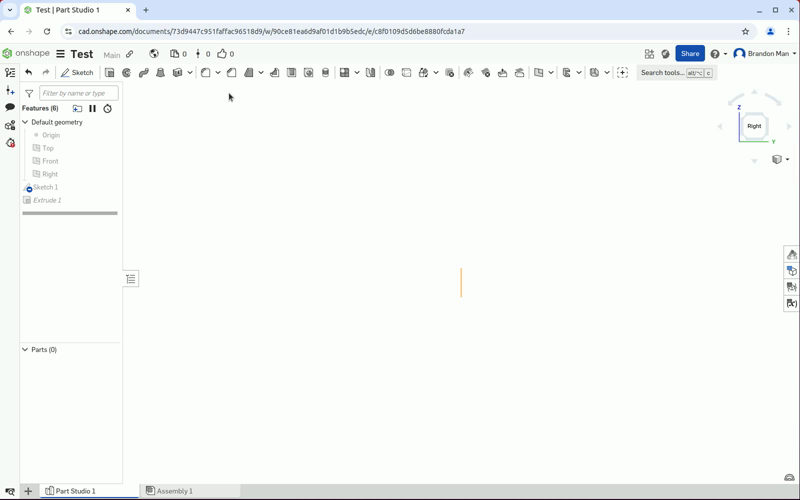
mouse_move(541, 75)
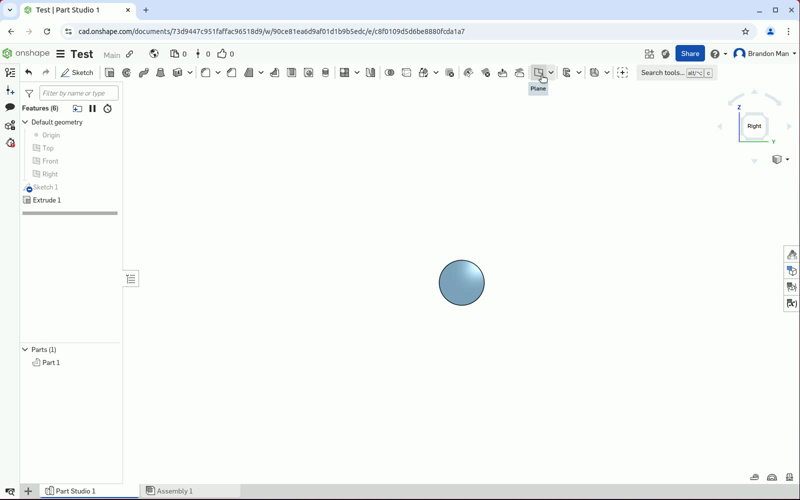
click(541, 75)
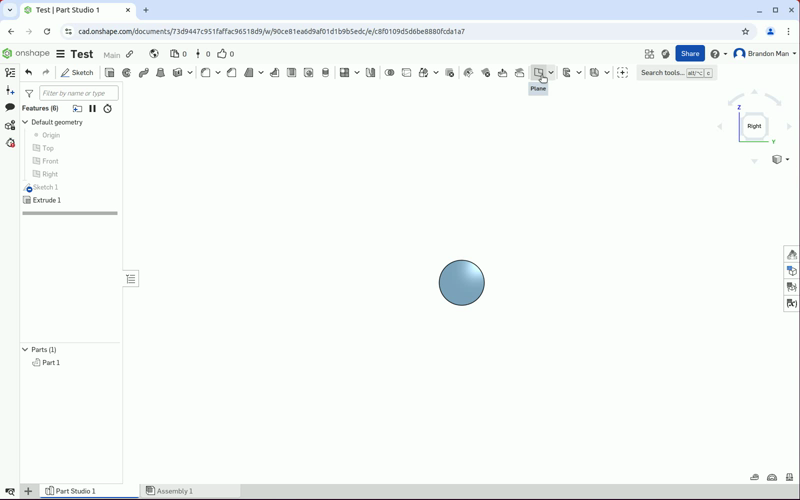
mouse_move(73, 176)
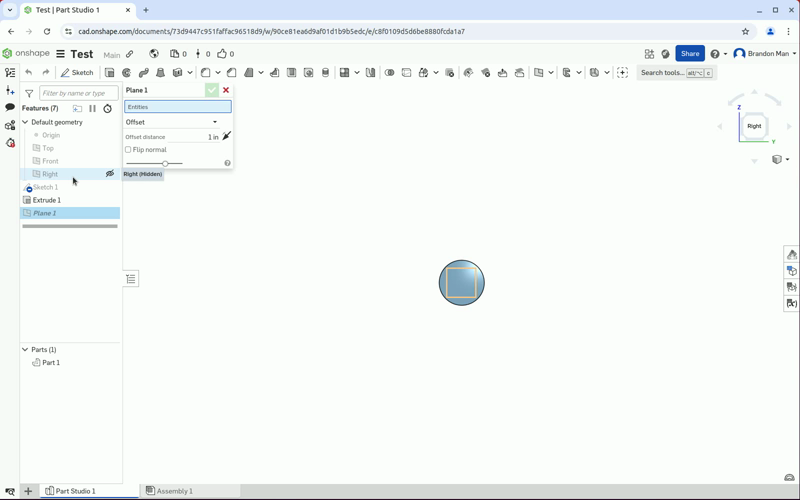
click(73, 176)
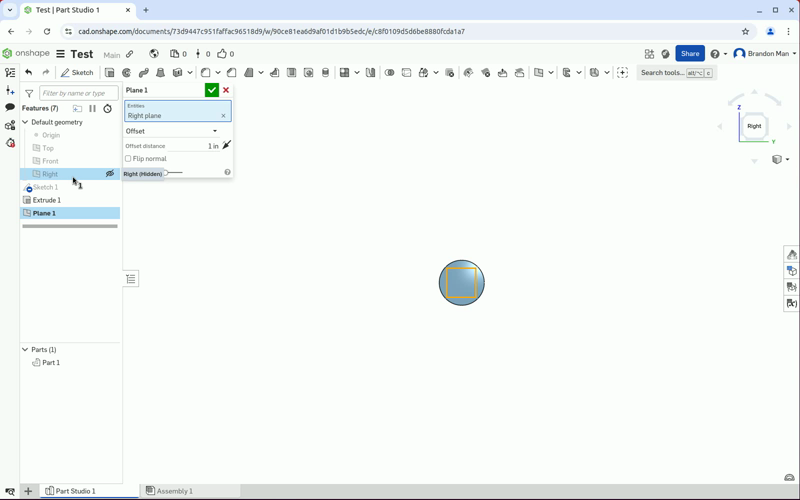
key(tab, 2)
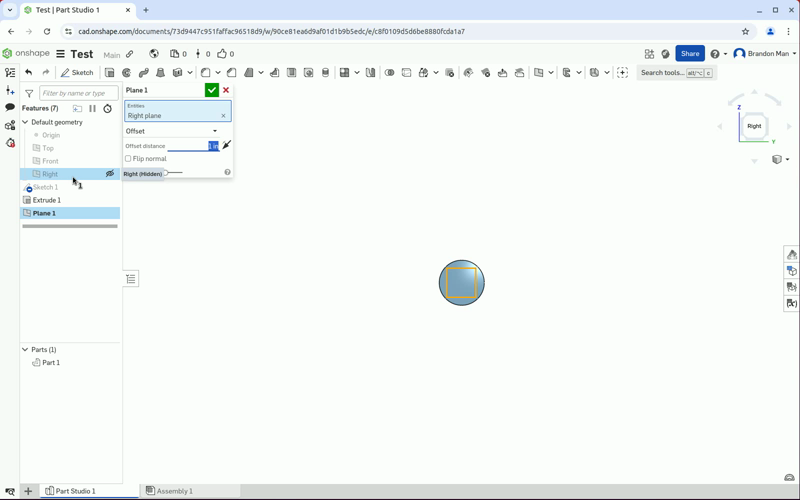
text(4.807)
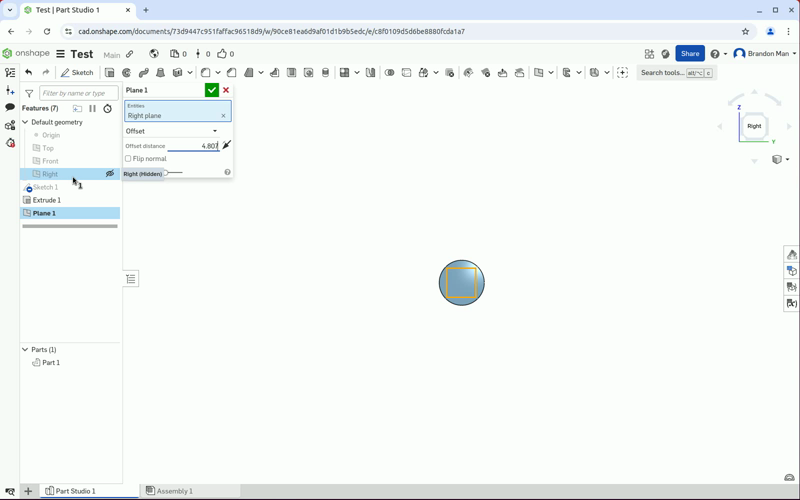
key(enter, 2)
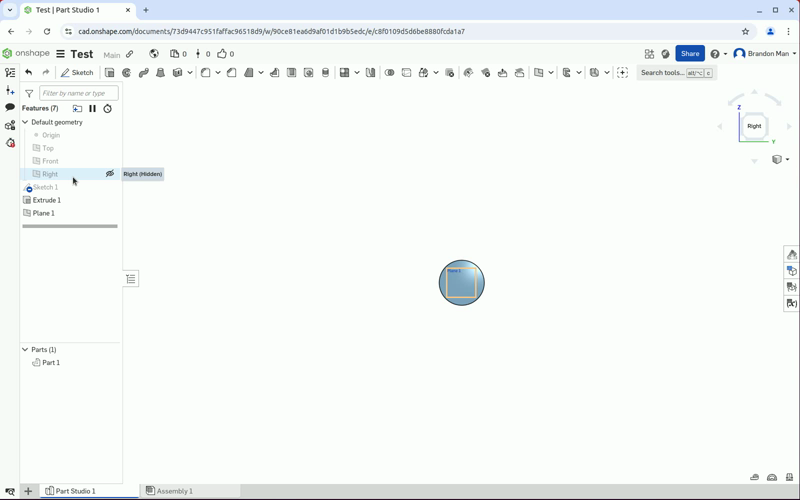
key(shift+s)
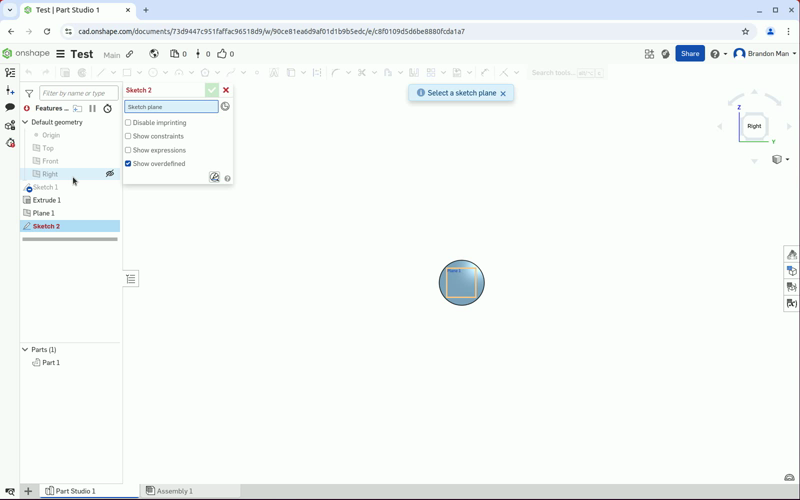
mouse_move(73, 215)
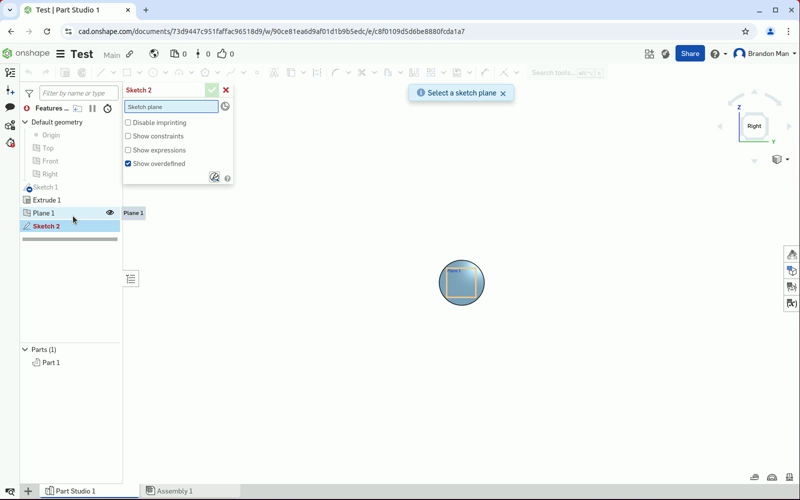
click(73, 215)
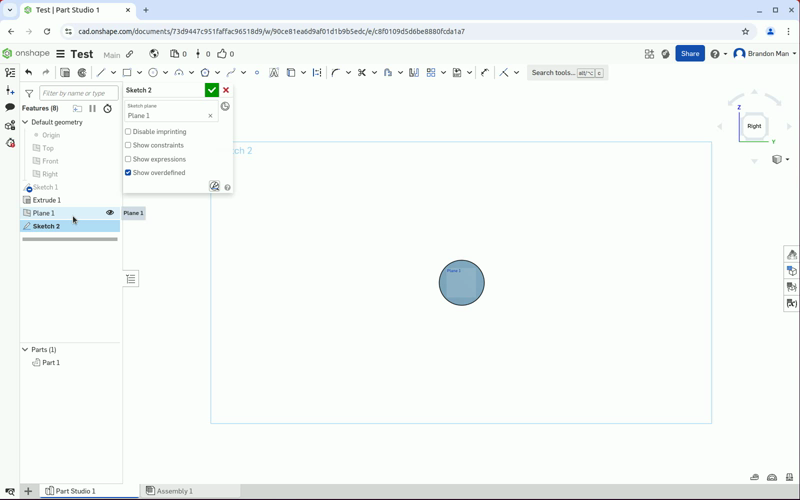
mouse_move(73, 352)
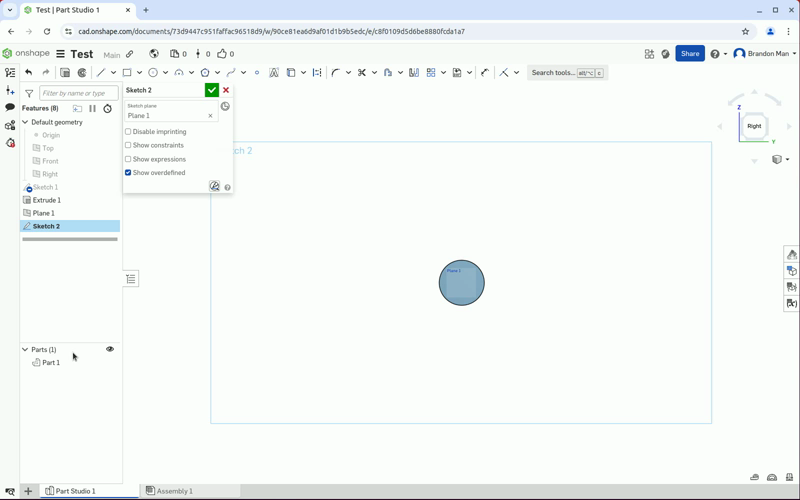
key(y)
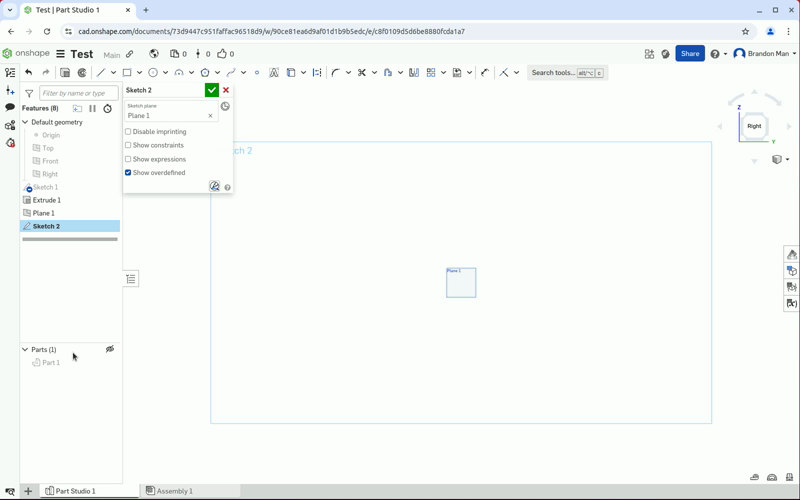
key(c)
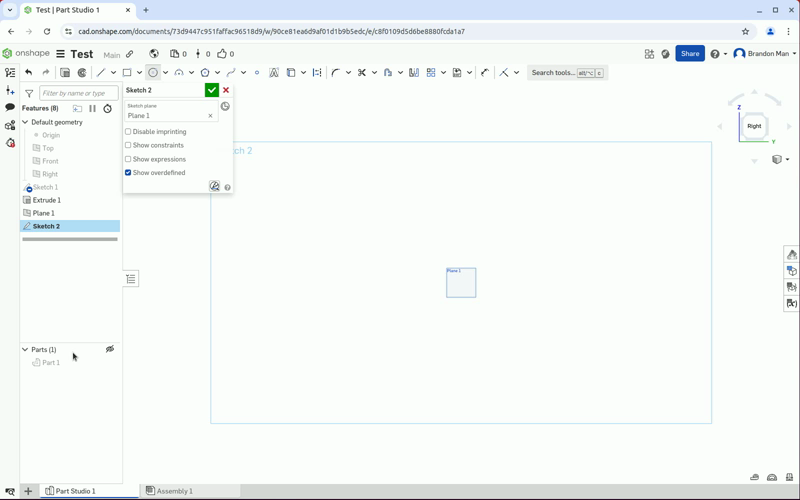
key_down(shift)
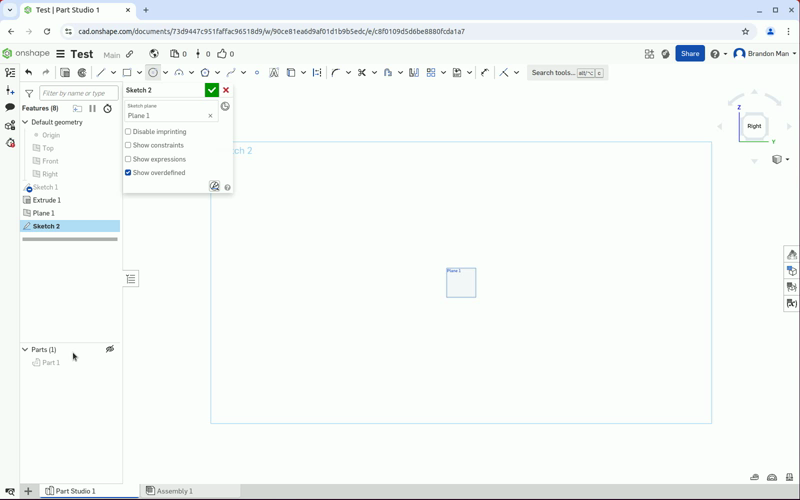
mouse_move(461, 282)
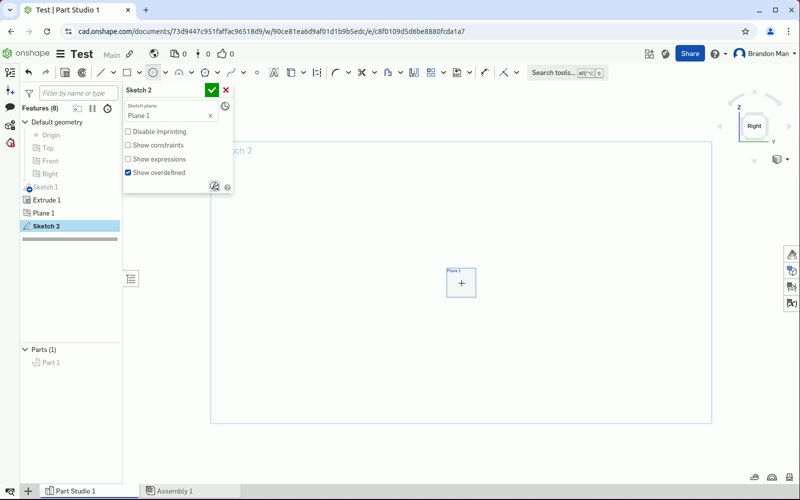
click(461, 282)
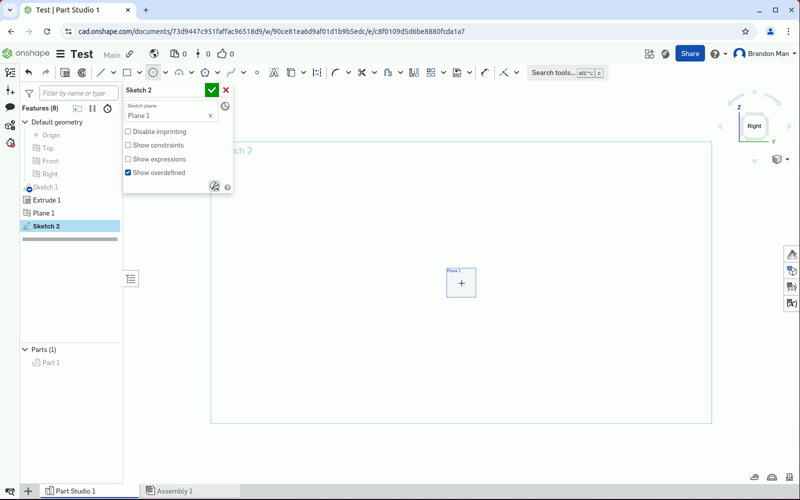
key_up(shift)
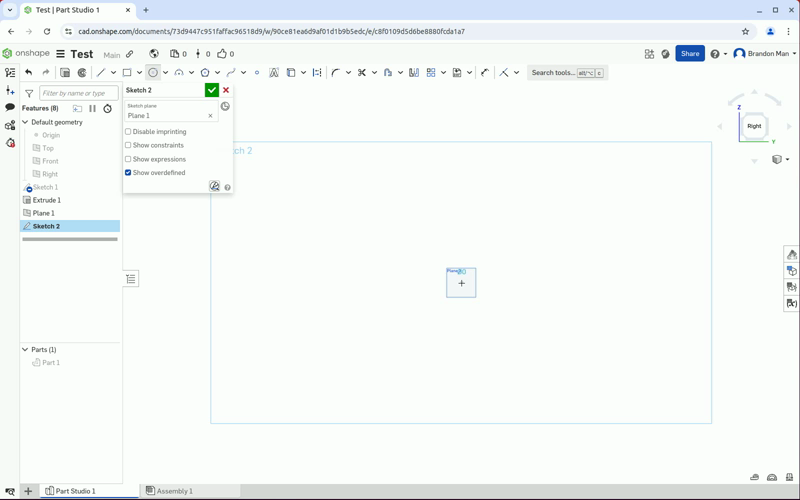
mouse_move(480, 282)
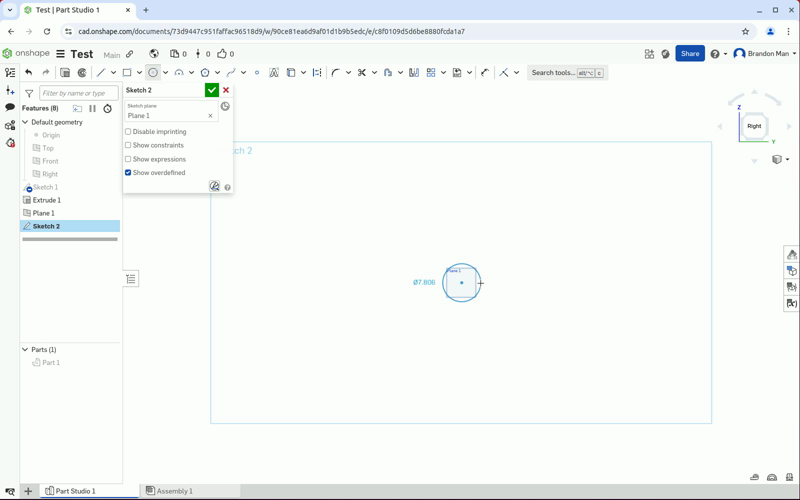
click(480, 282)
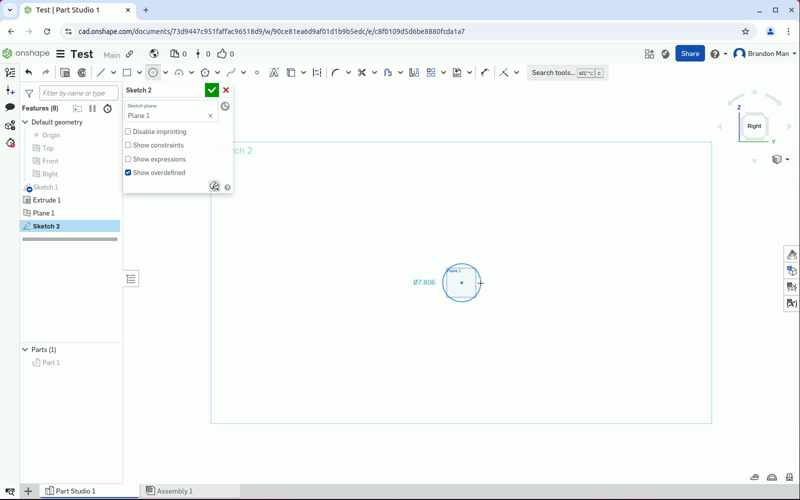
key(esc)
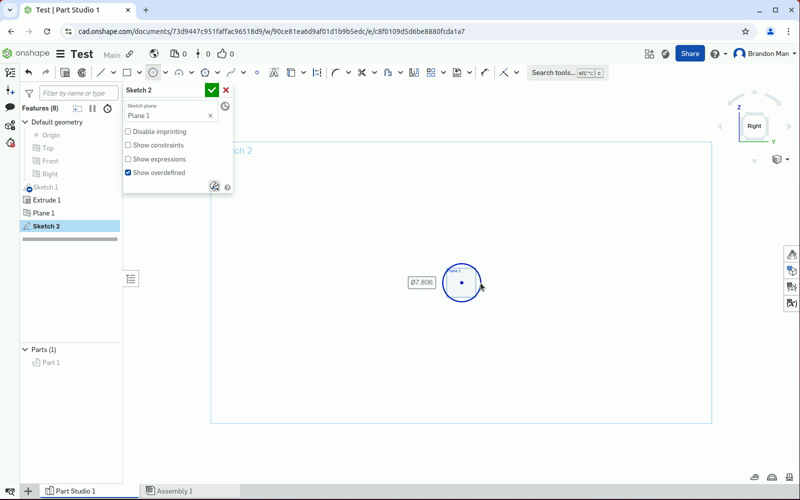
mouse_move(460, 289)
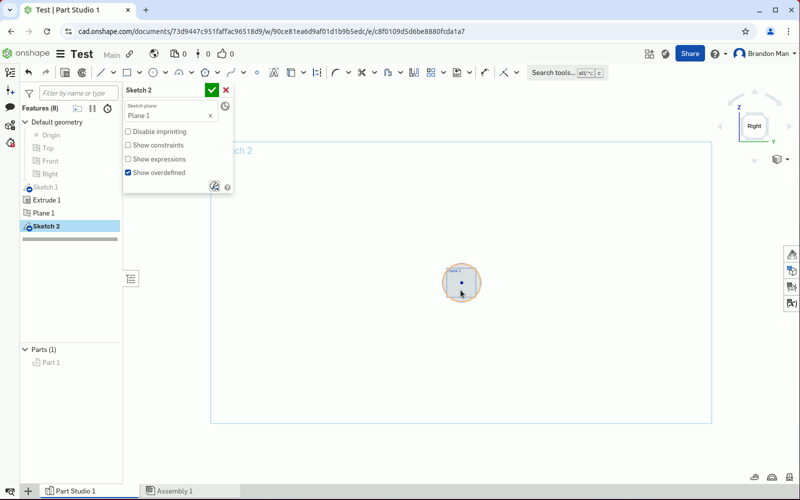
scroll(6)
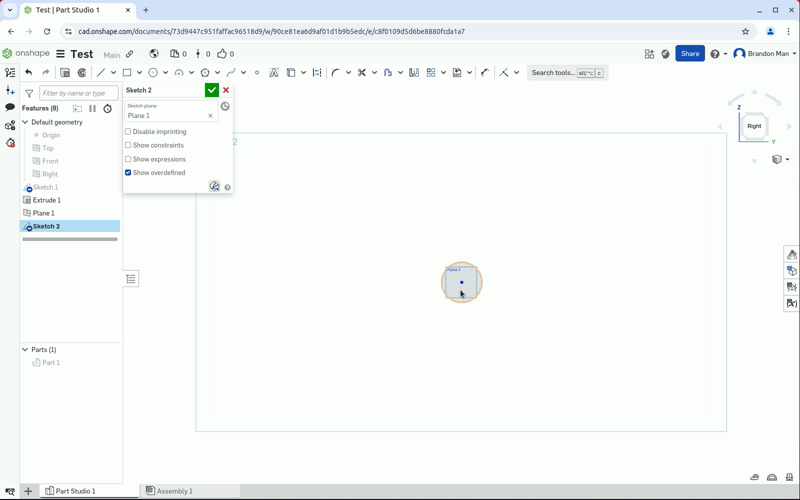
scroll(6)
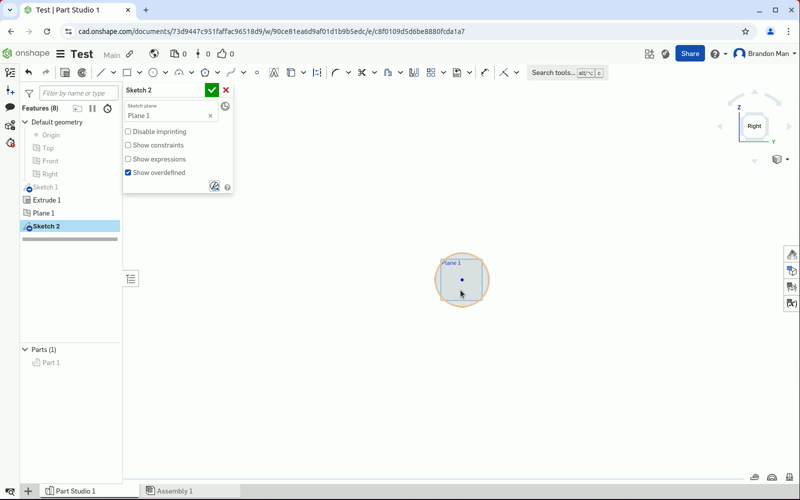
scroll(6)
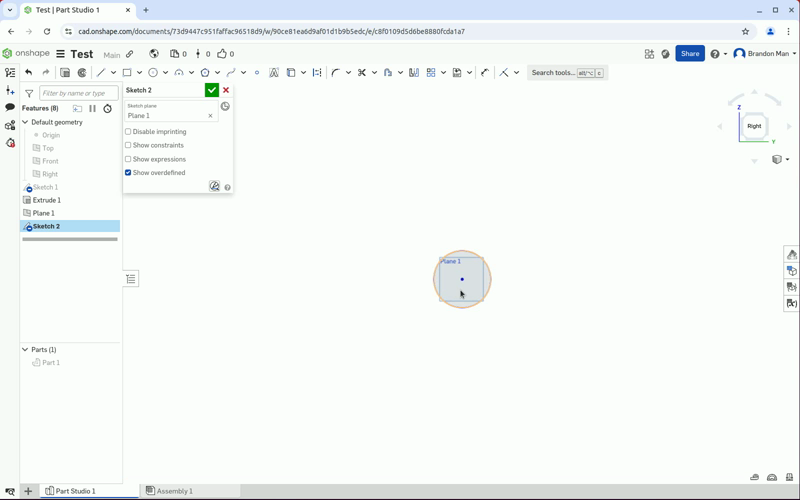
scroll(6)
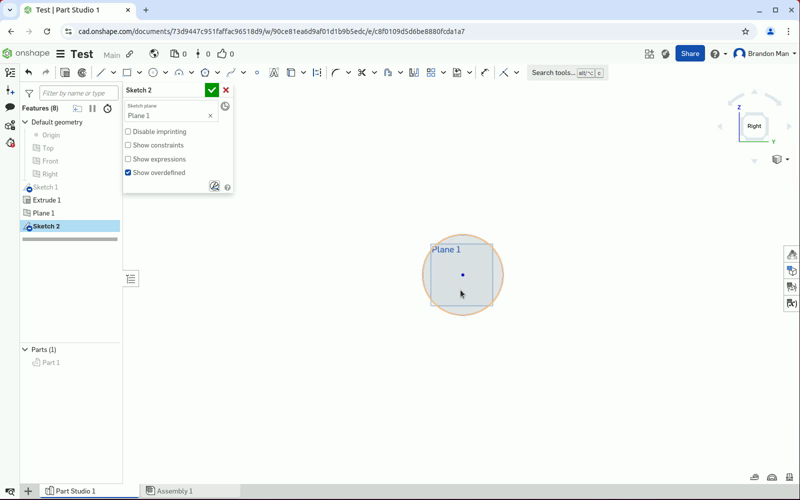
scroll(6)
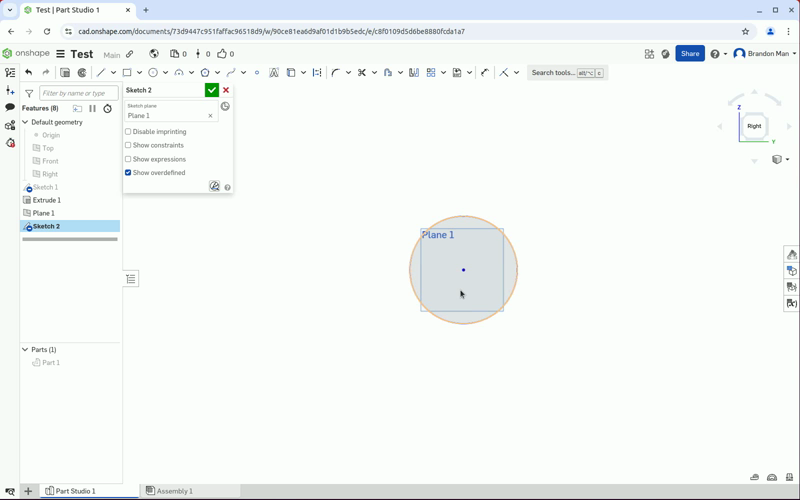
scroll(6)
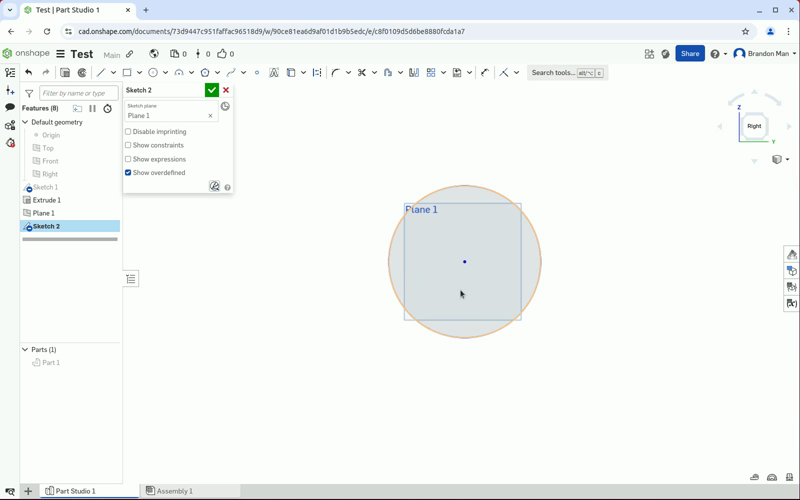
scroll(6)
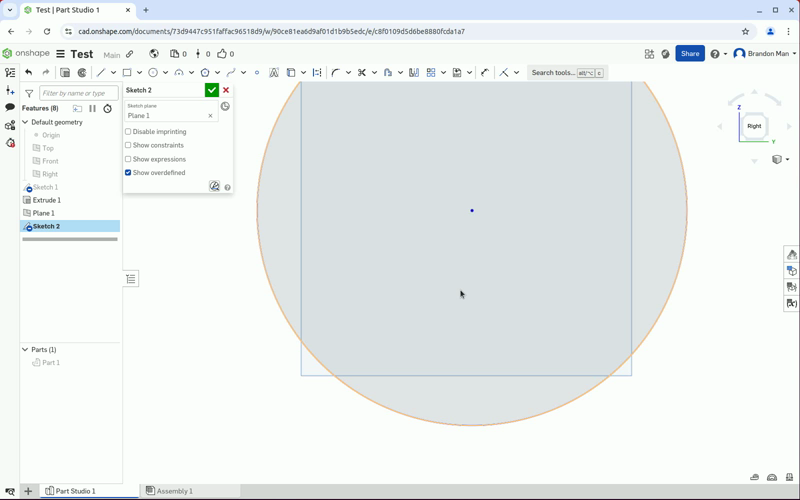
click(460, 289)
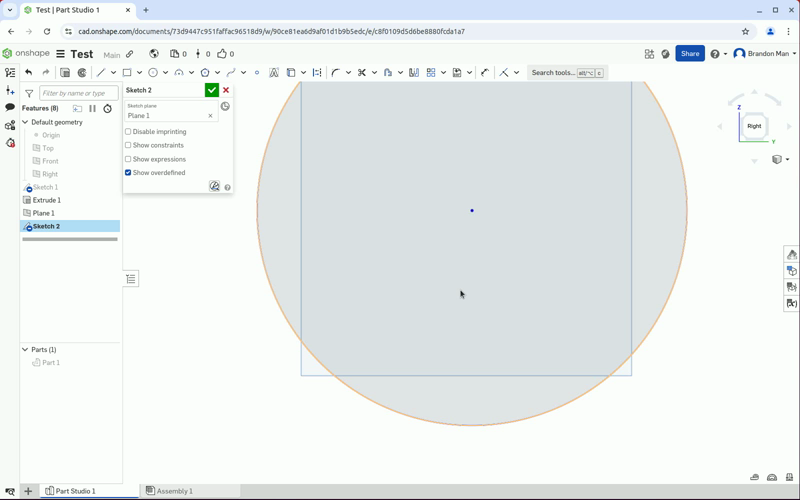
scroll(-6)
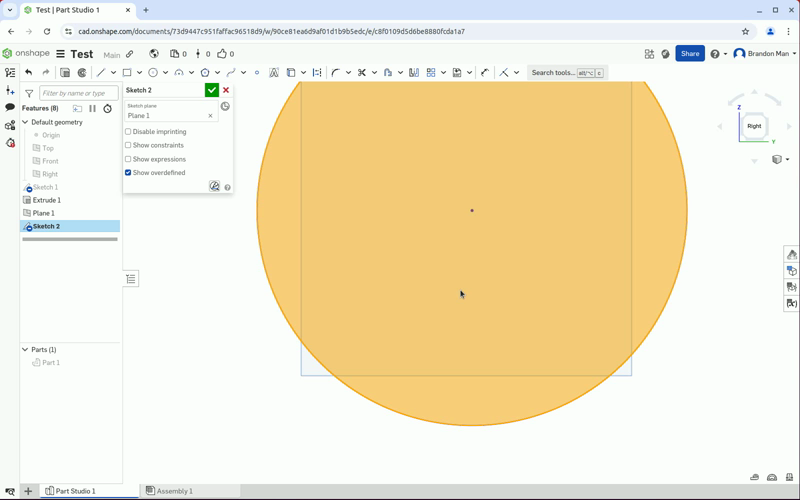
scroll(-6)
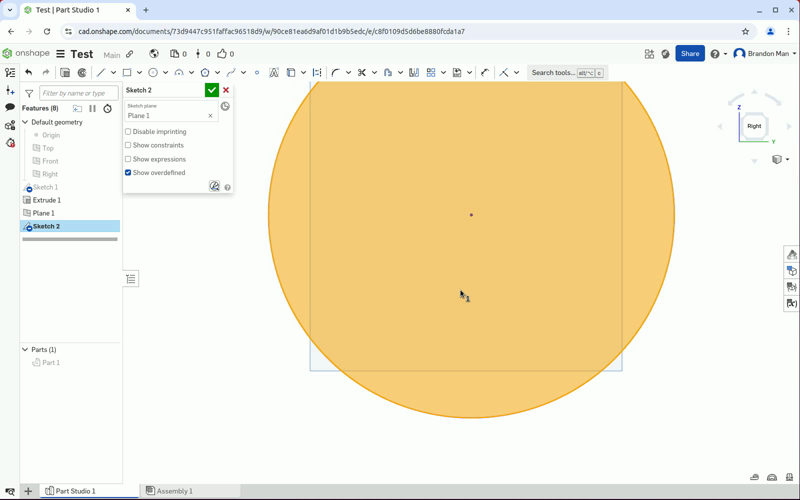
scroll(-6)
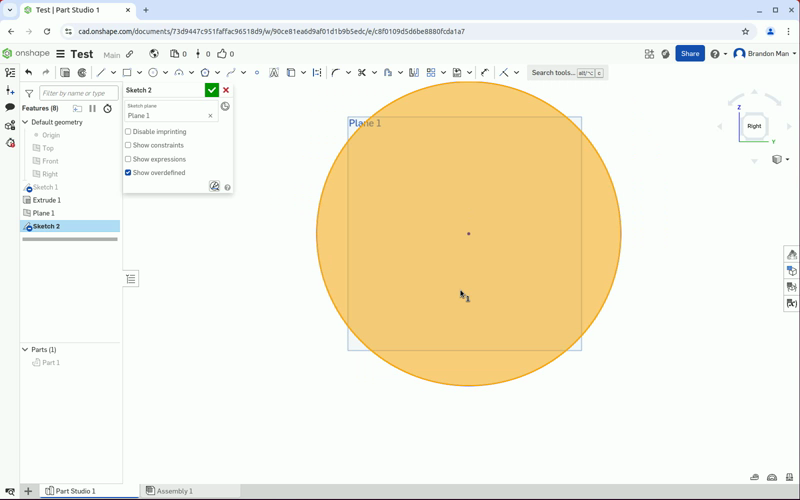
scroll(-6)
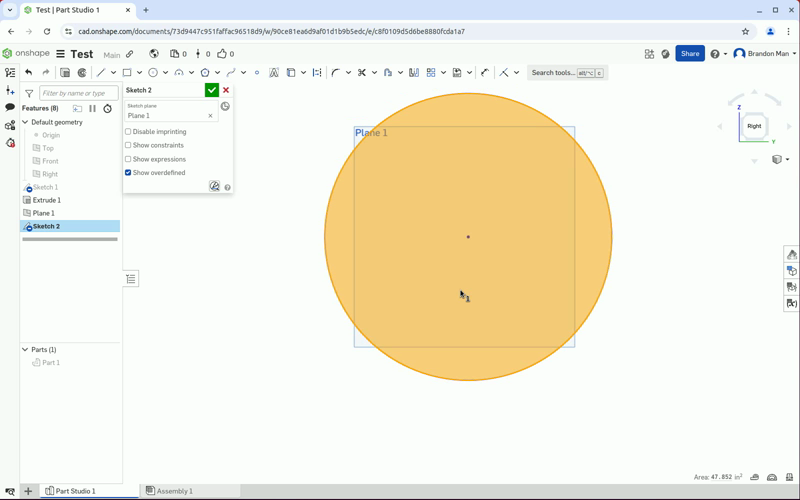
scroll(-6)
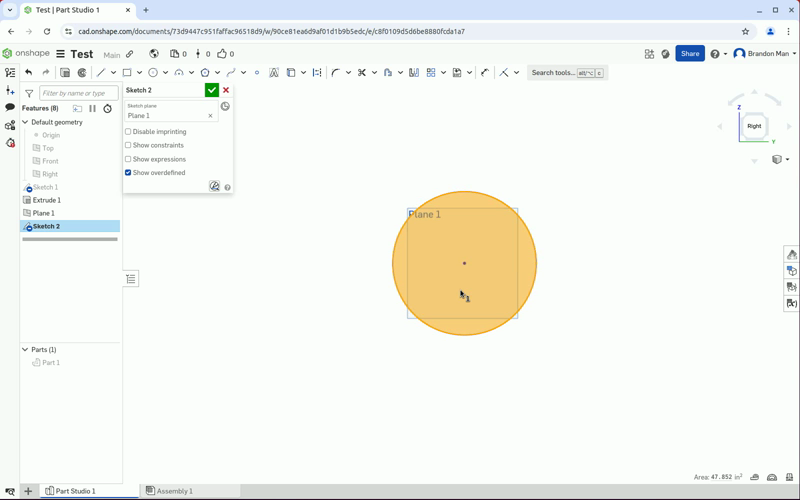
scroll(-6)
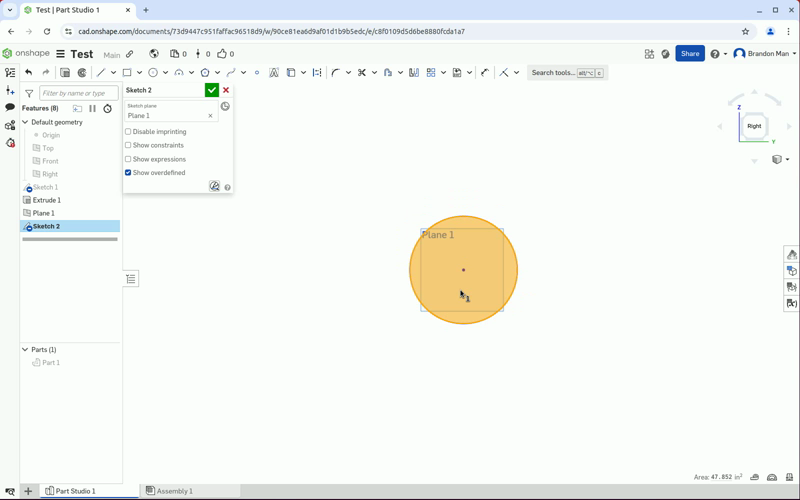
scroll(-6)
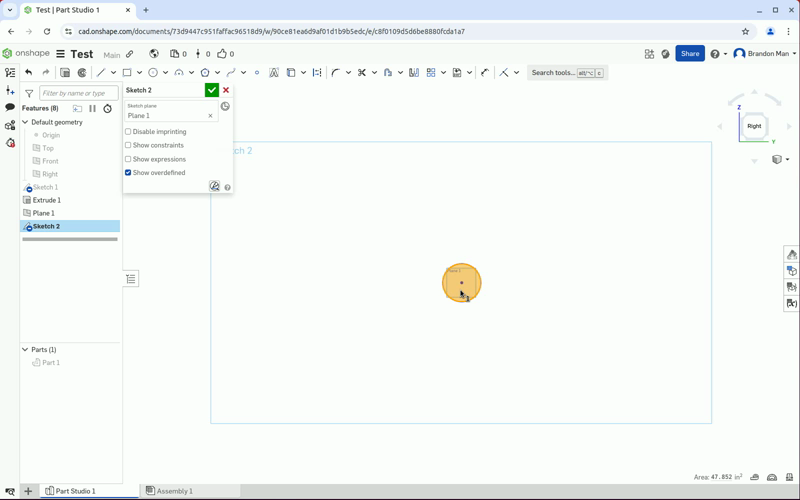
mouse_move(73, 352)
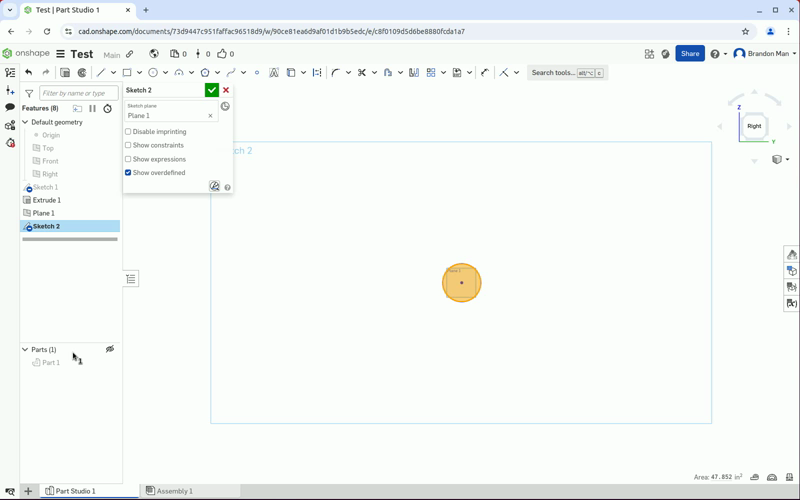
key(shift+y)
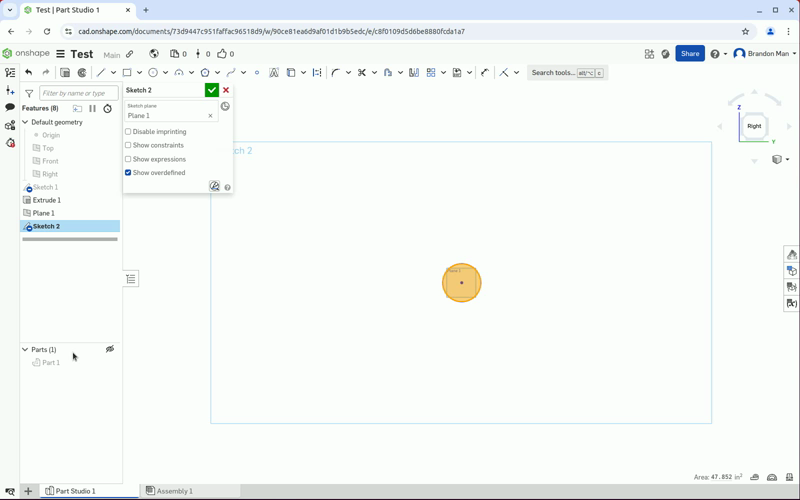
key(shift+e)
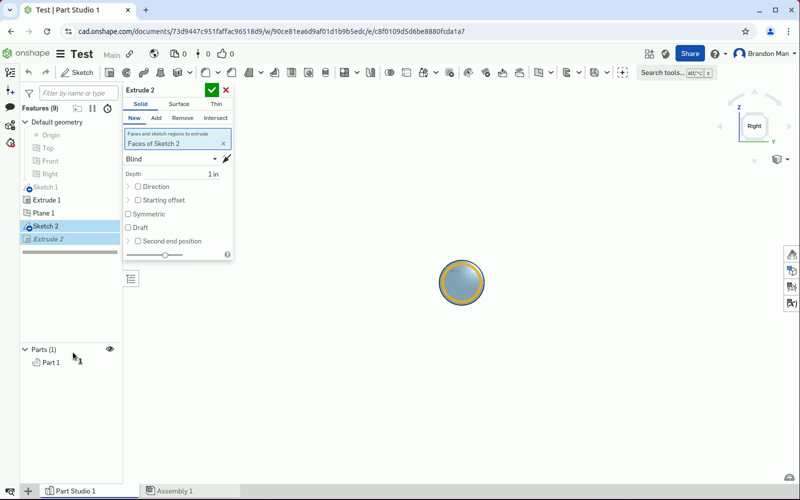
mouse_move(143, 106)
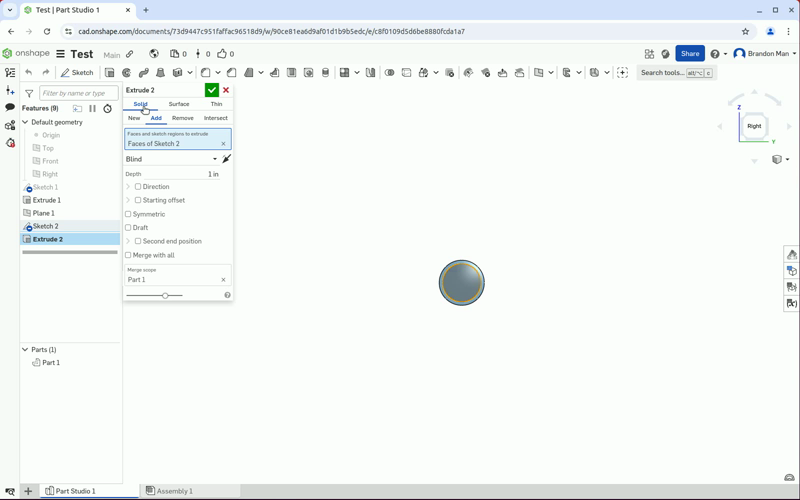
click(143, 106)
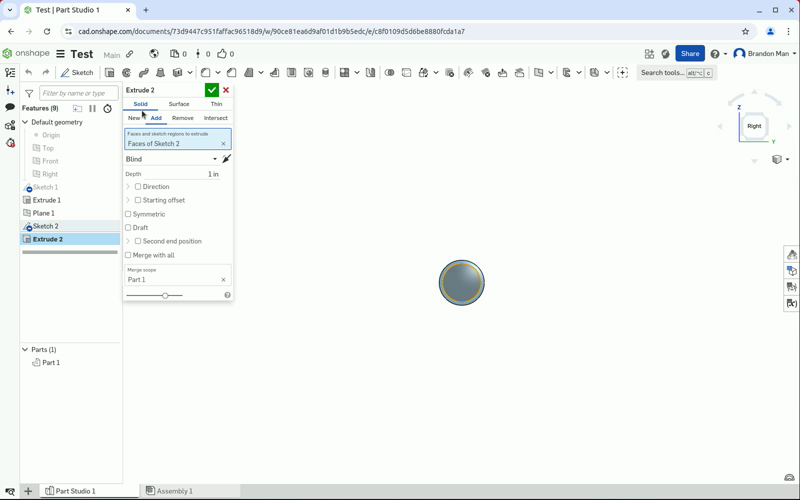
mouse_move(137, 120)
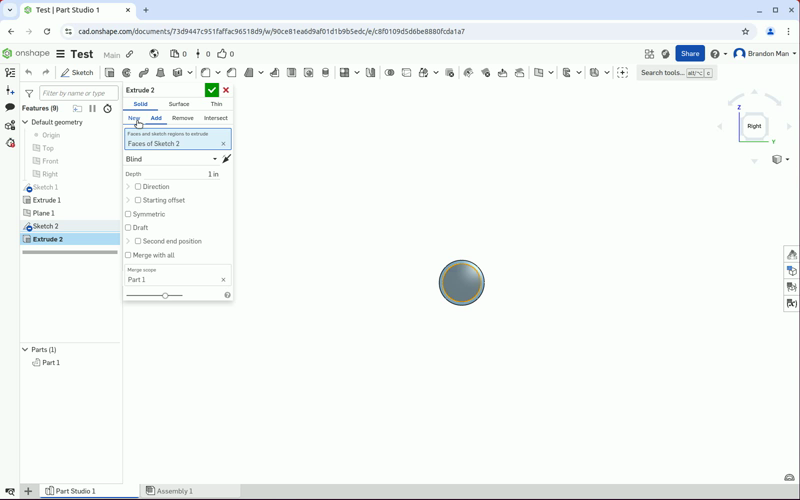
click(137, 120)
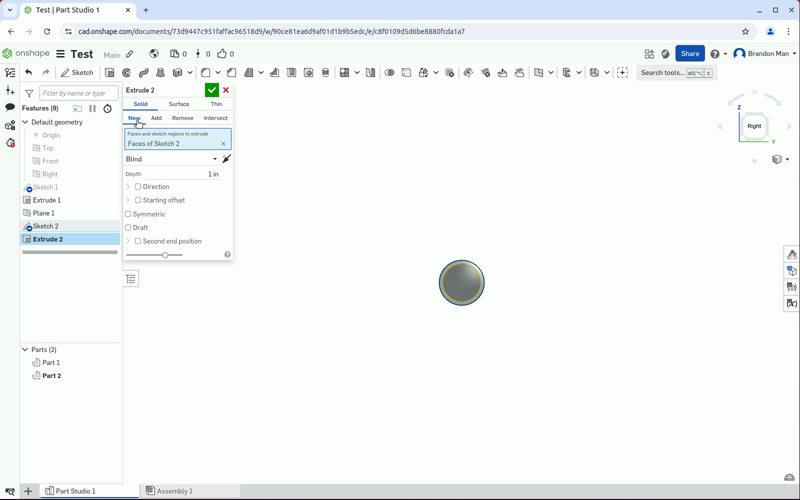
key(tab, 4)
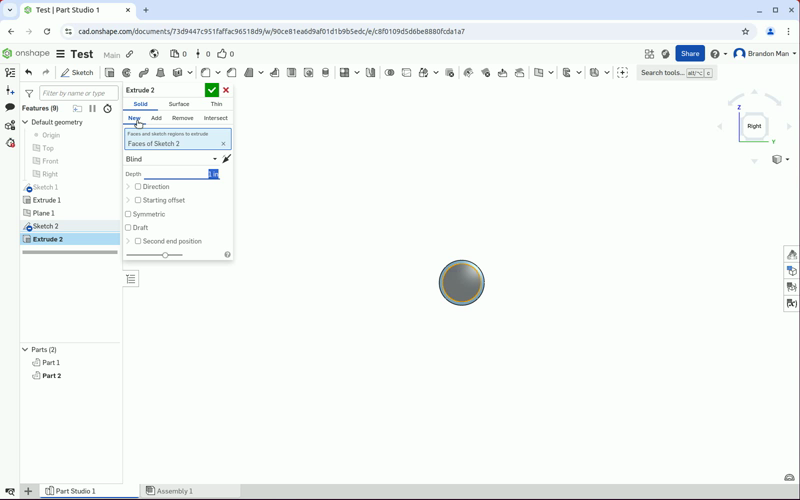
text(18.294)
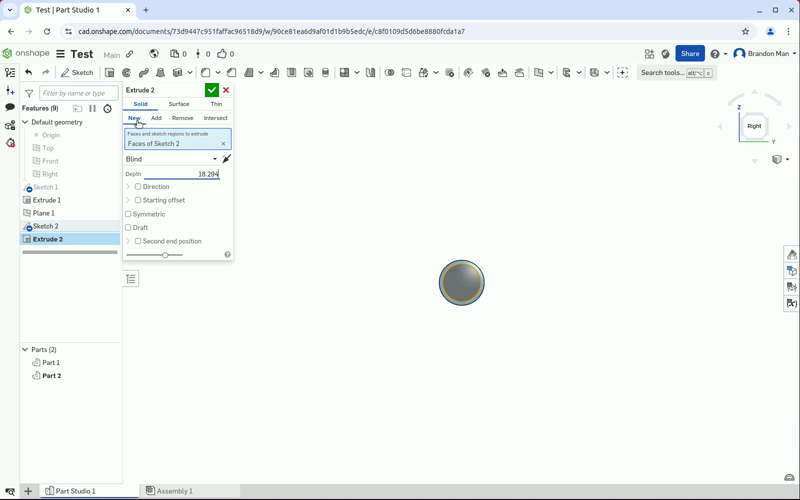
key(enter)
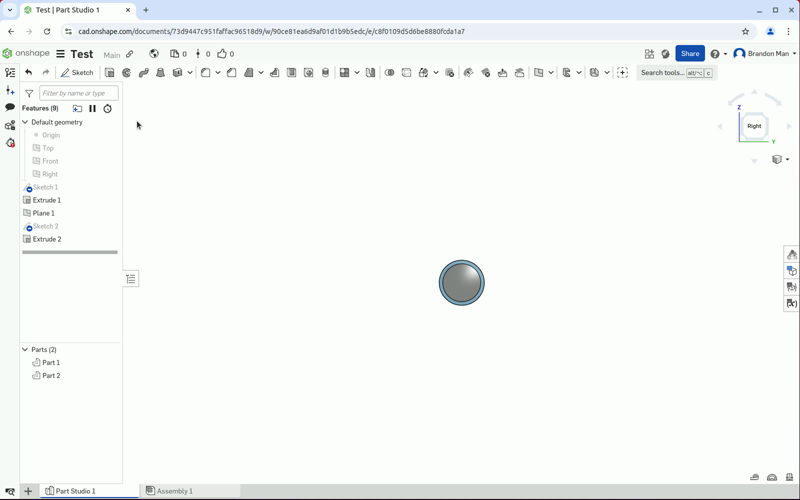
key(shift+h)
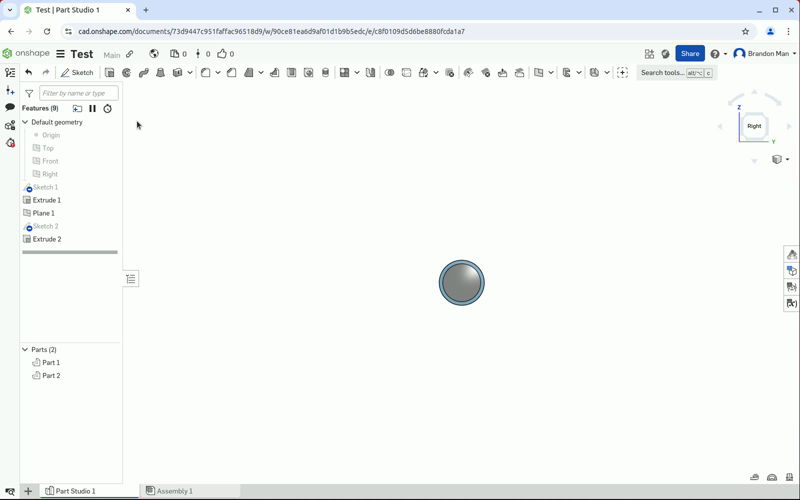
key(shift+h)
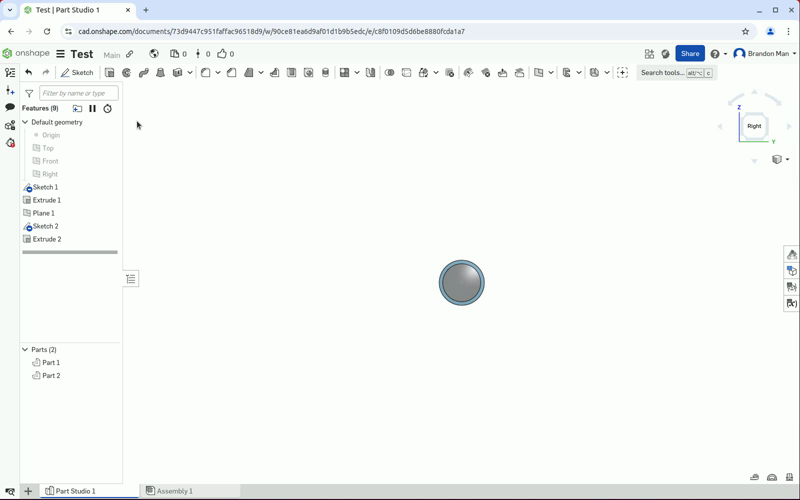
key(shift+7)
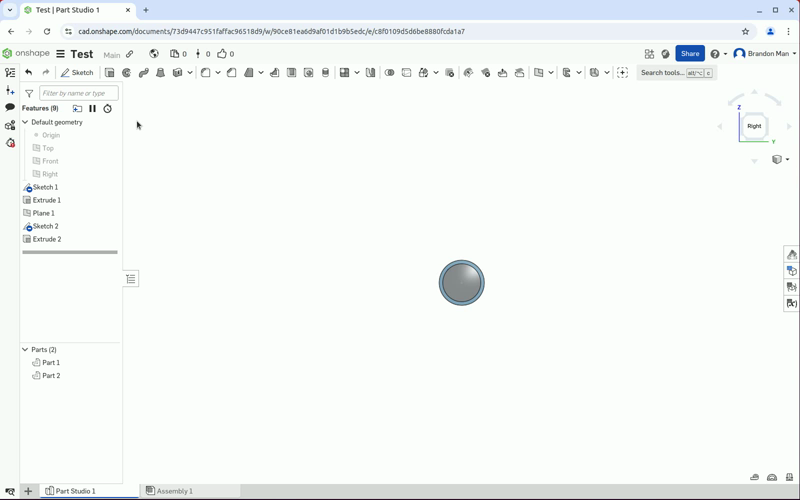
key(right, 2)
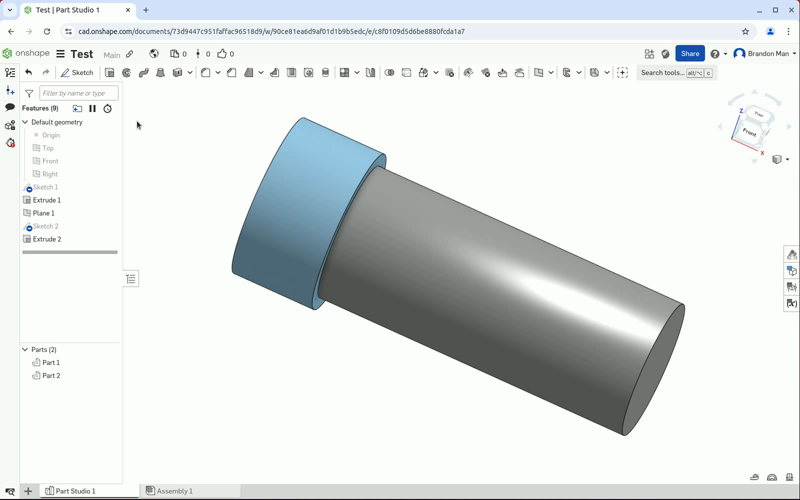
key(down, 2)
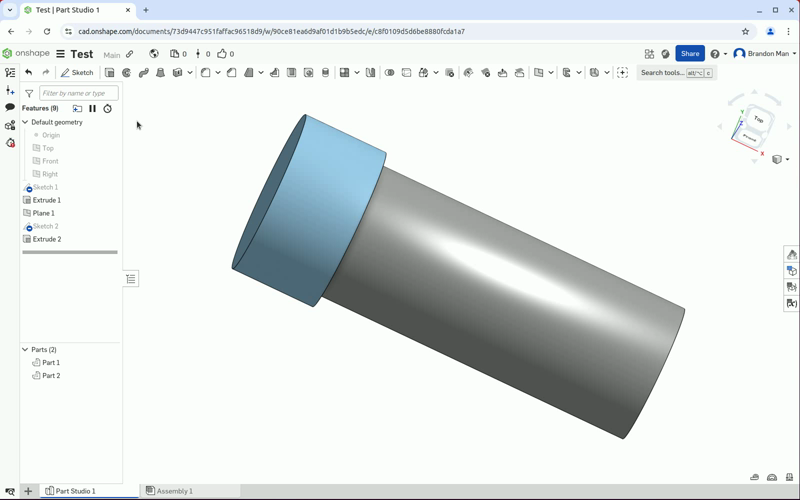
key(up, 2)
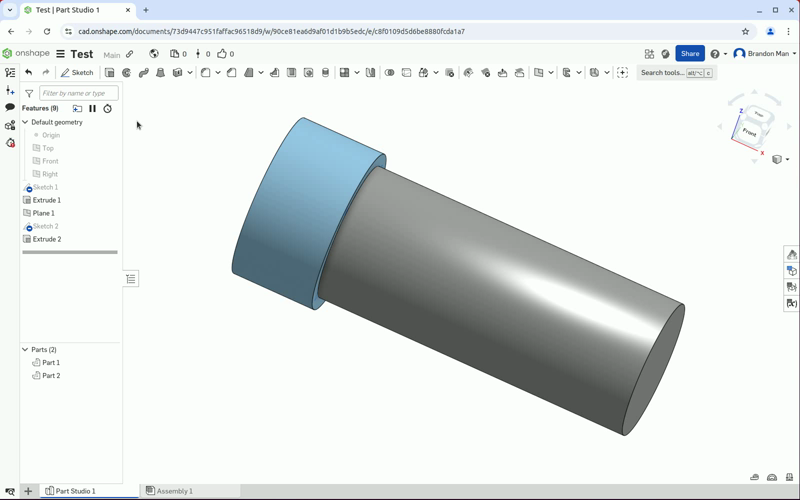
key(left, 2)
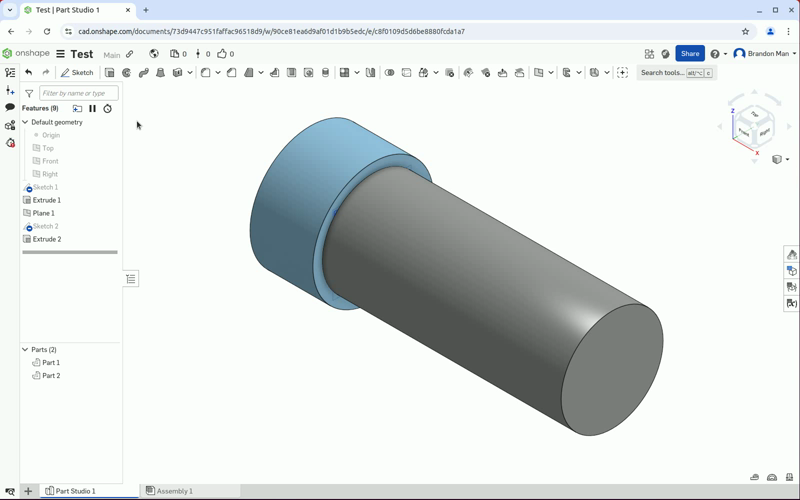
mouse_move(73, 189)
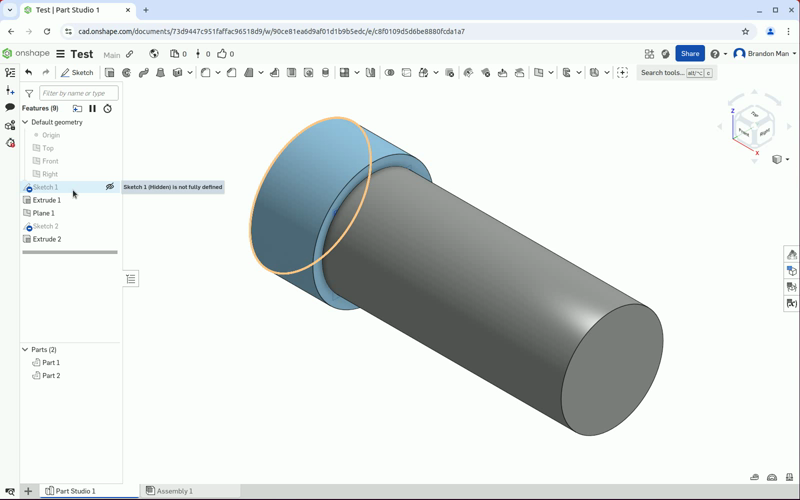
click(73, 189)